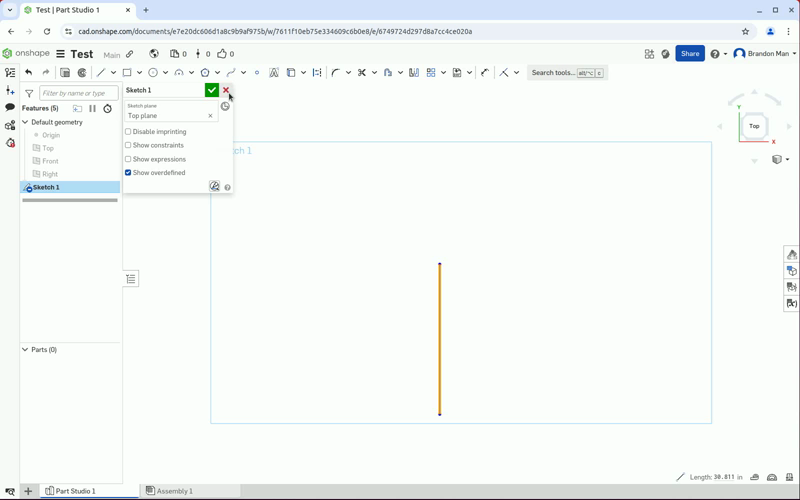
key(shift+h)
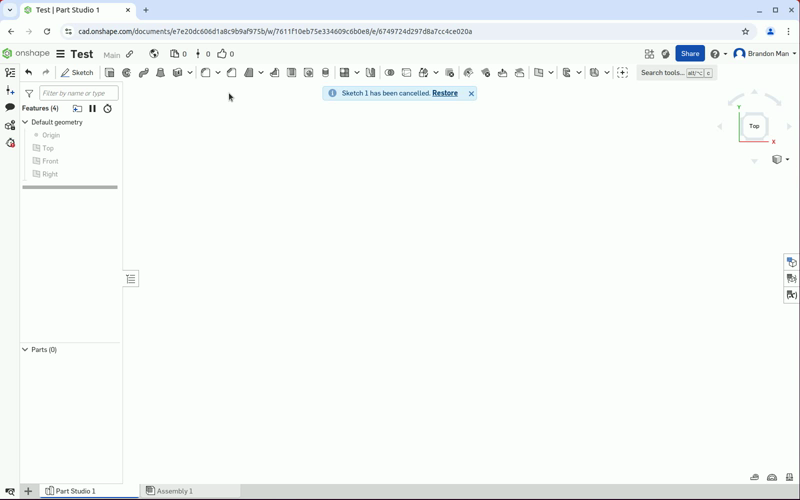
mouse_move(73, 352)
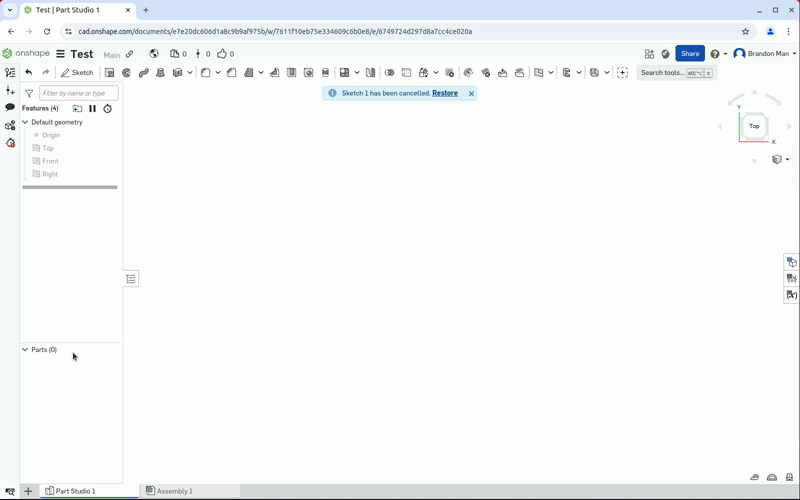
key(y)
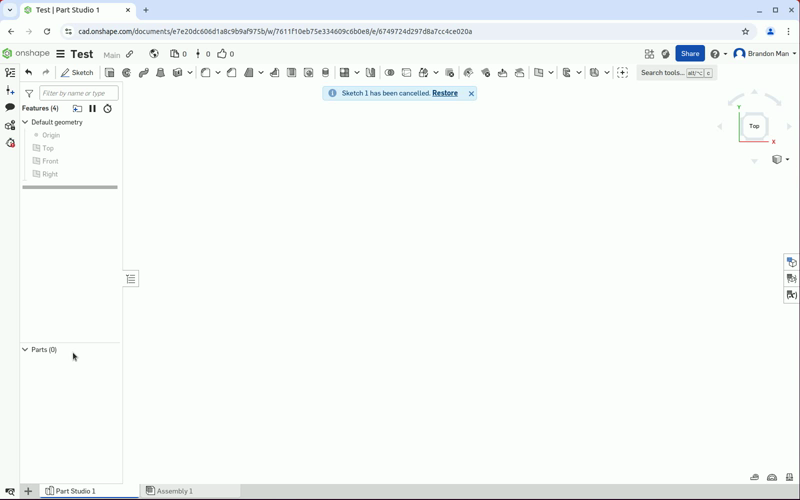
key(shift+p)
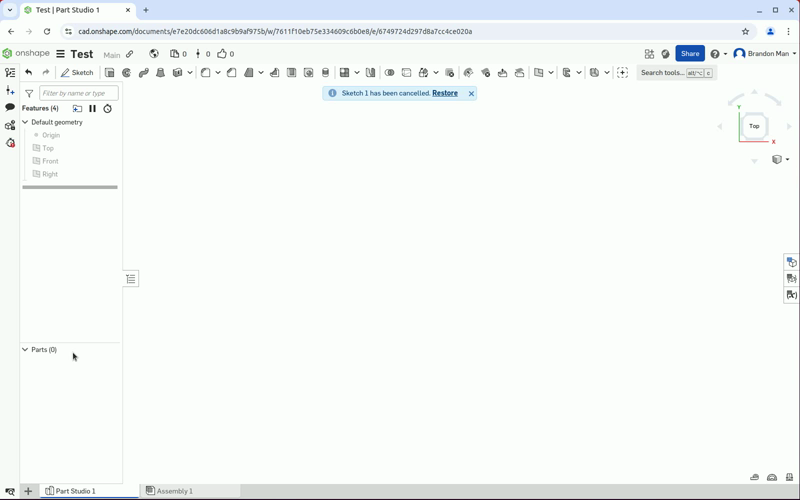
key(space)
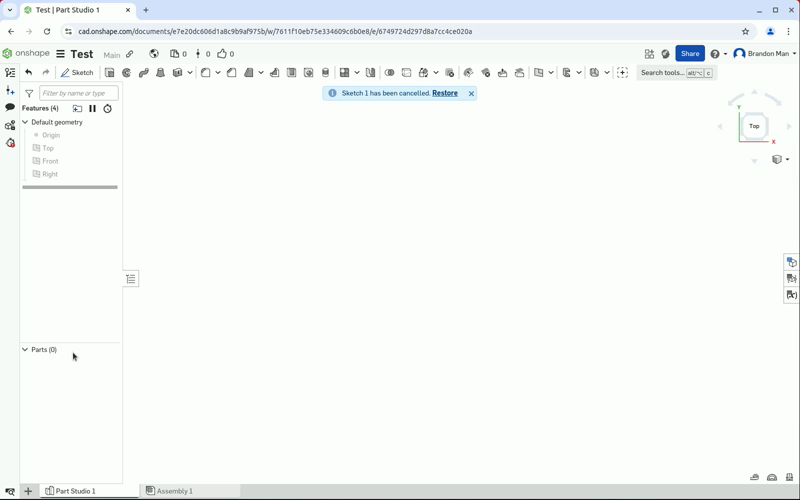
key_down(shift)
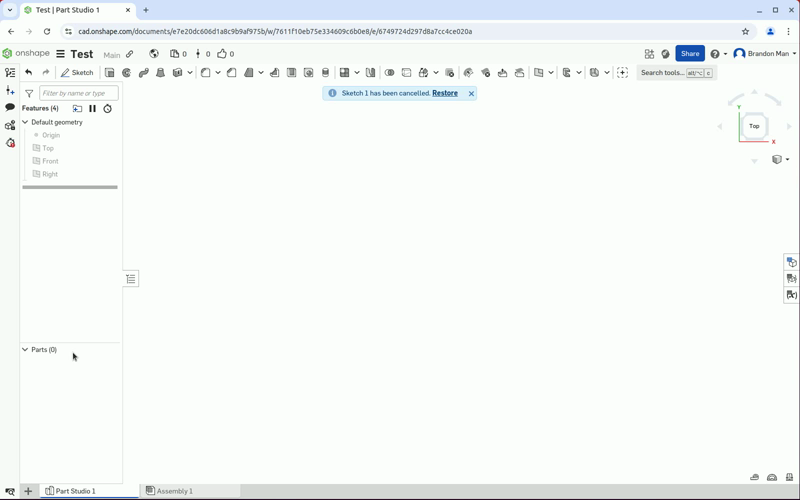
key(up)
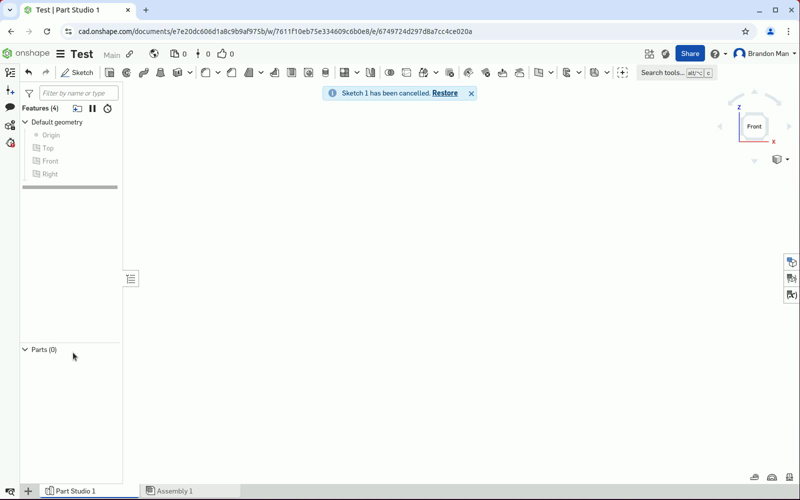
key_up(shift)
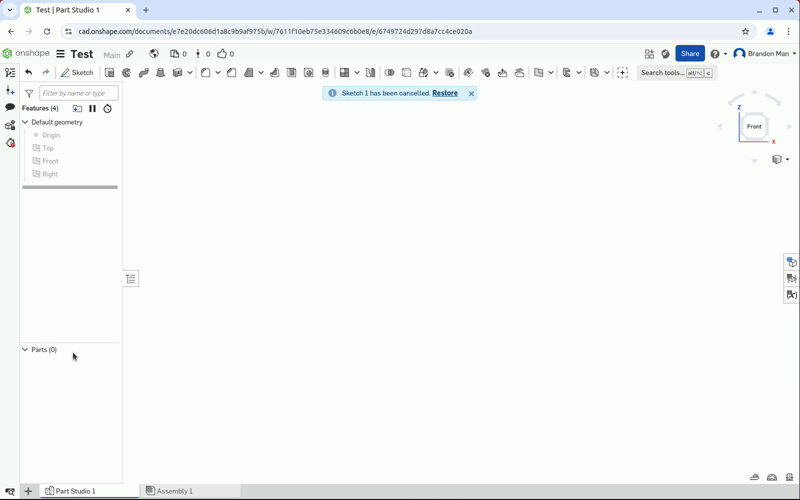
mouse_move(73, 352)
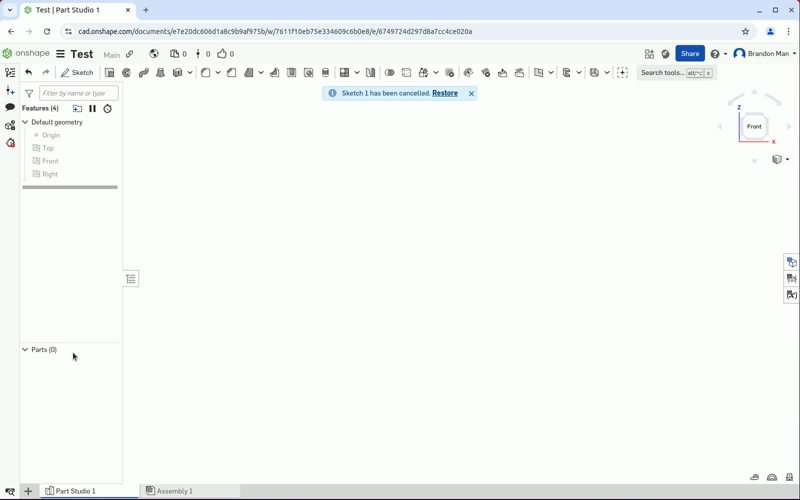
key(shift+y)
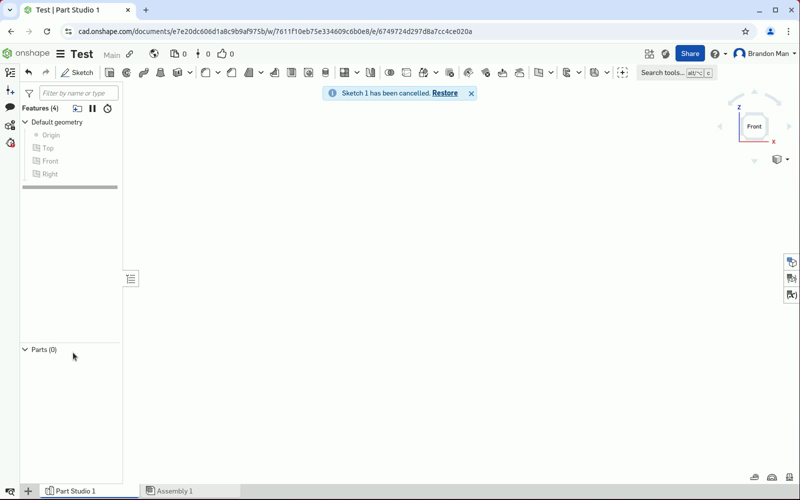
key(shift+s)
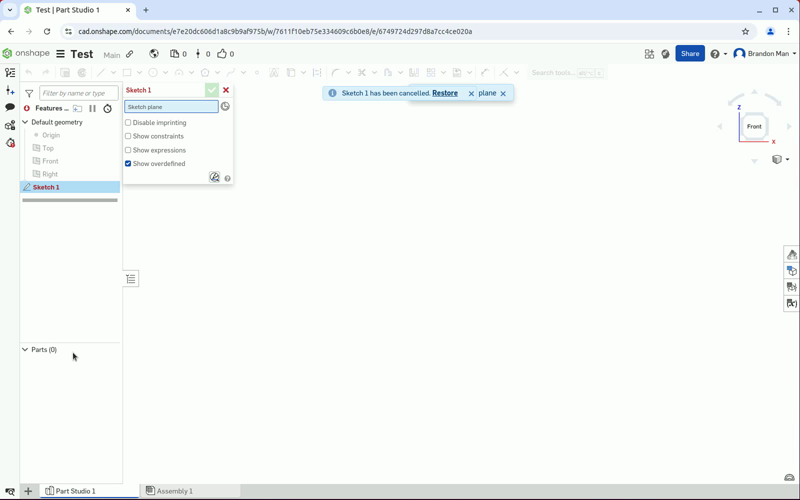
mouse_move(73, 163)
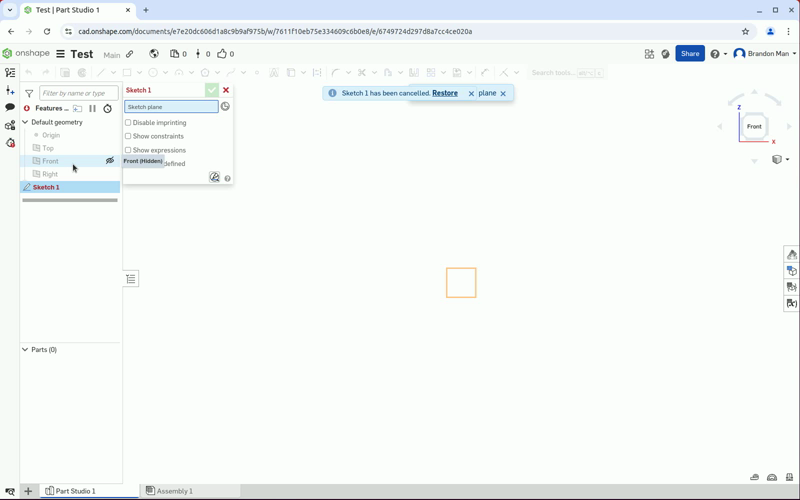
click(73, 163)
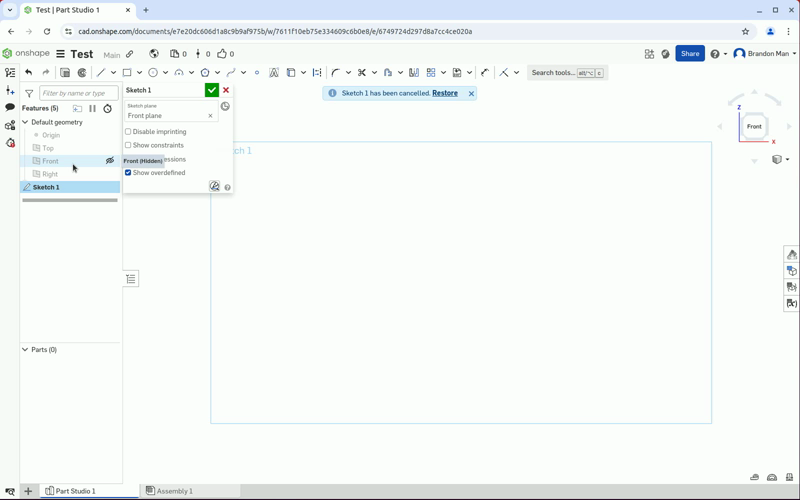
mouse_move(73, 352)
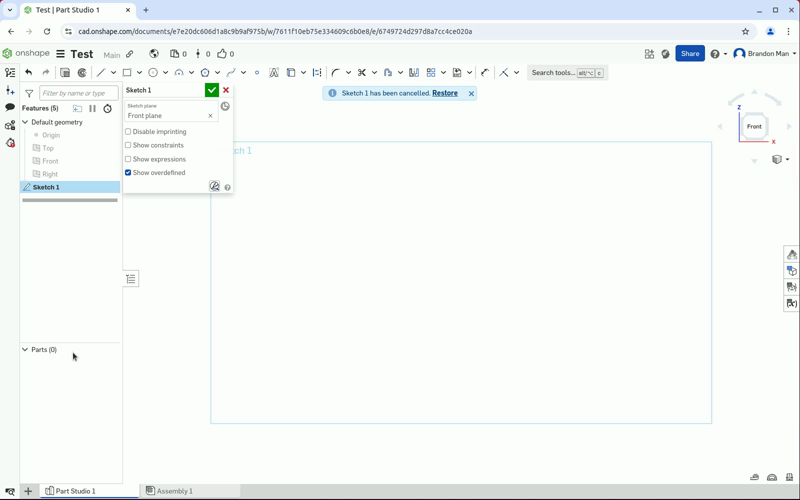
key(y)
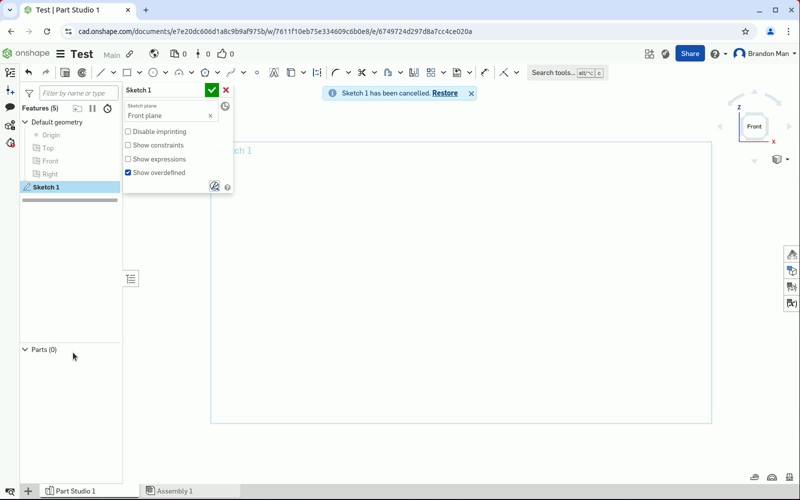
key(a)
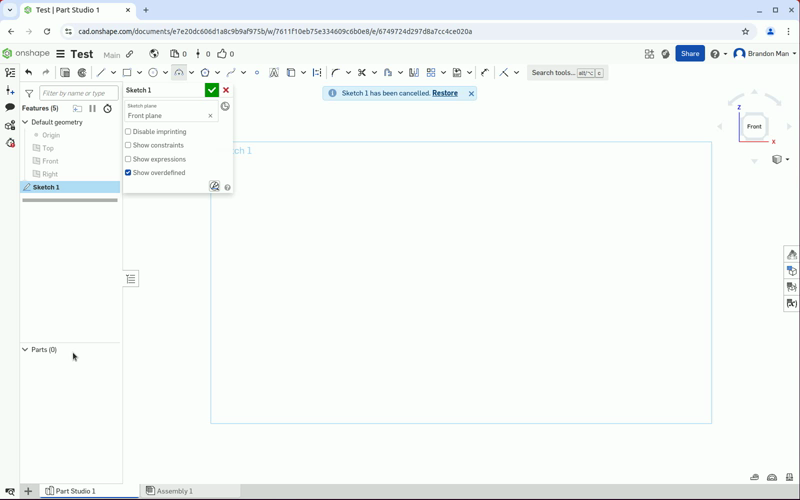
key_down(shift)
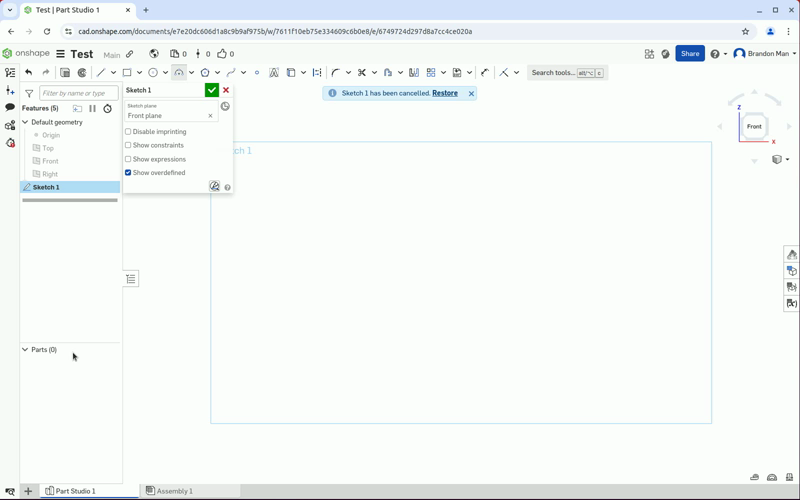
mouse_move(439, 309)
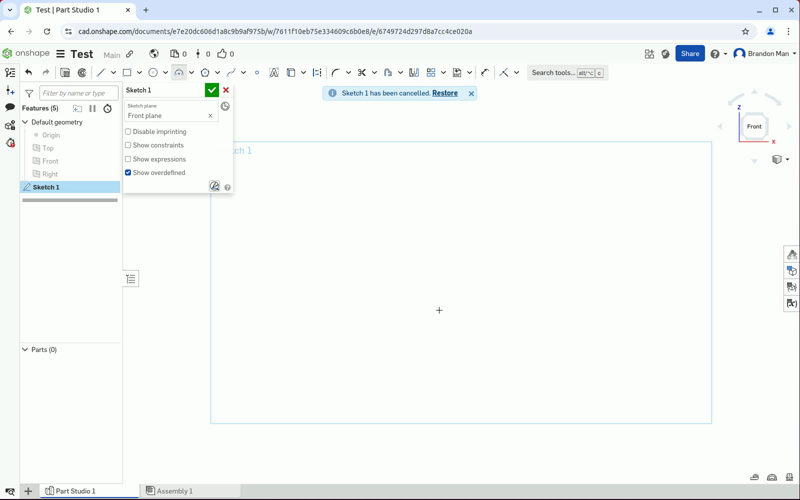
click(439, 309)
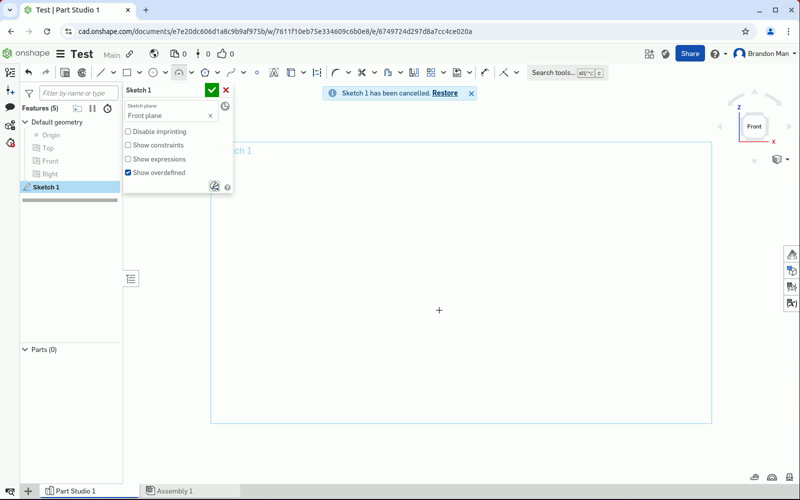
key_up(shift)
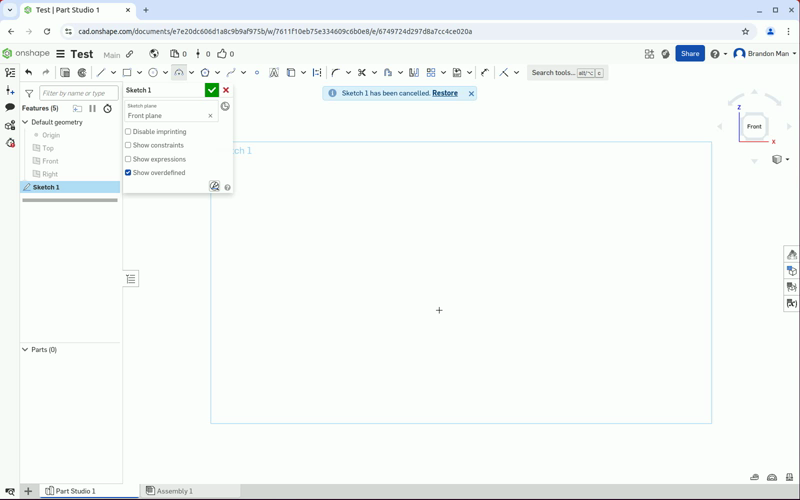
key_down(shift)
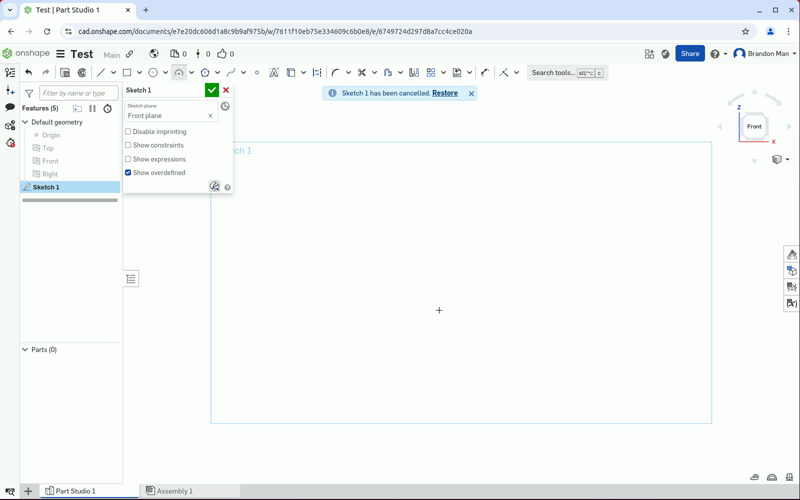
mouse_move(481, 309)
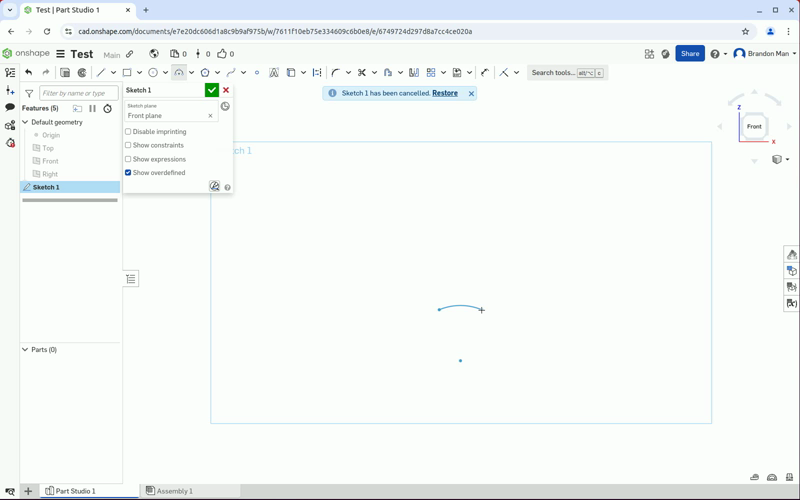
click(481, 309)
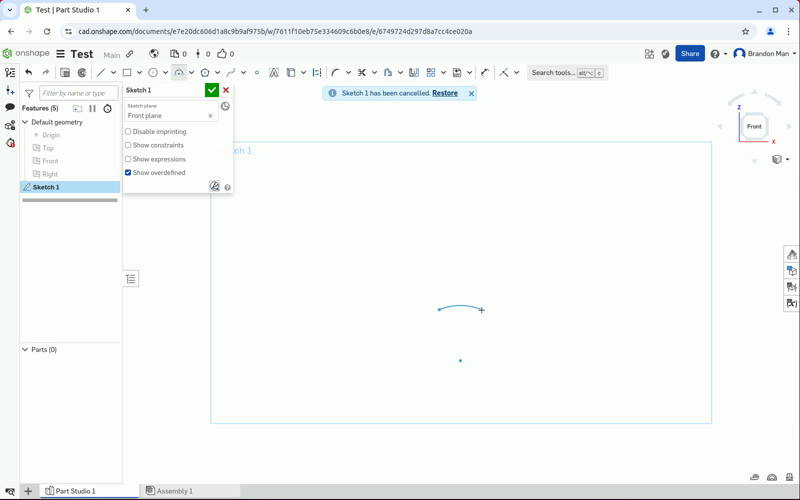
mouse_move(460, 330)
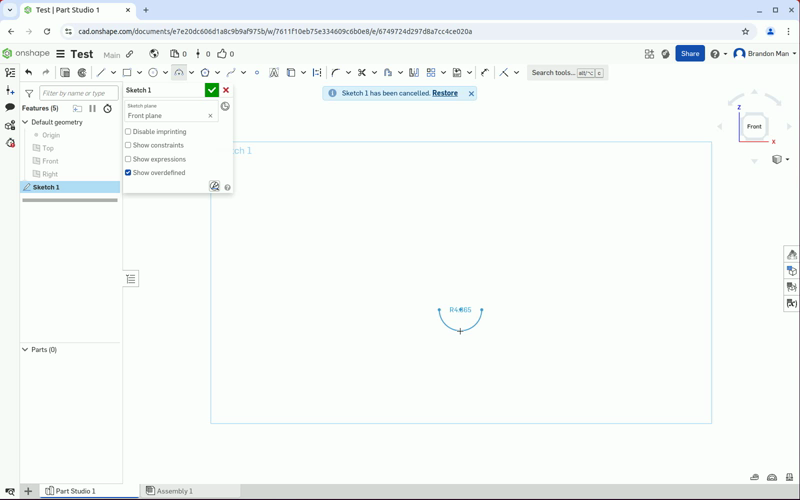
click(460, 330)
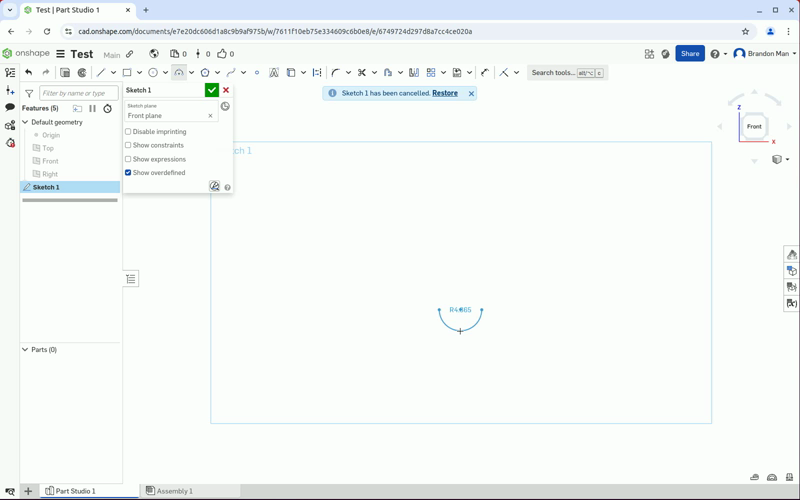
key_up(shift)
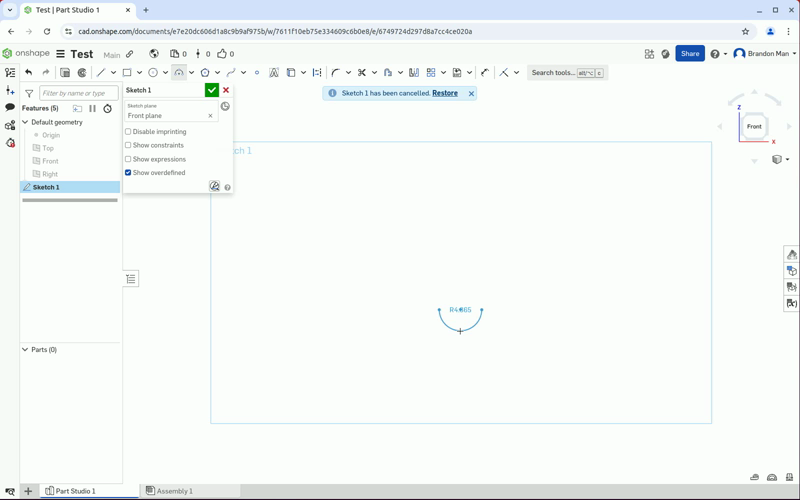
key(esc)
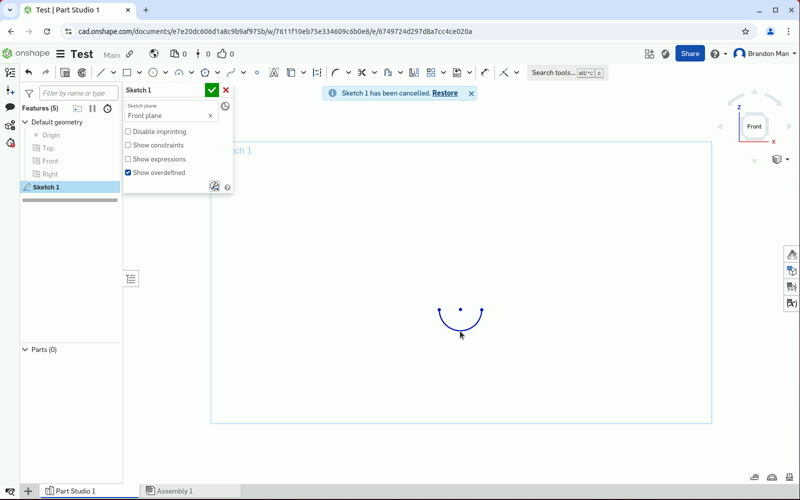
key(l)
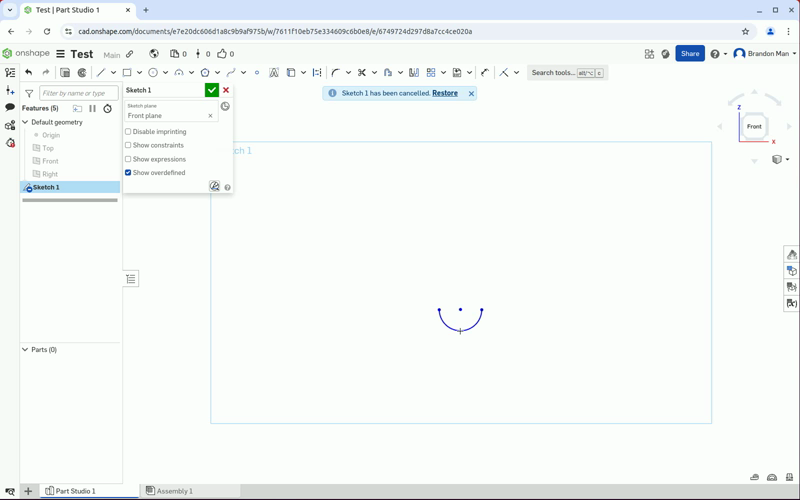
mouse_move(481, 309)
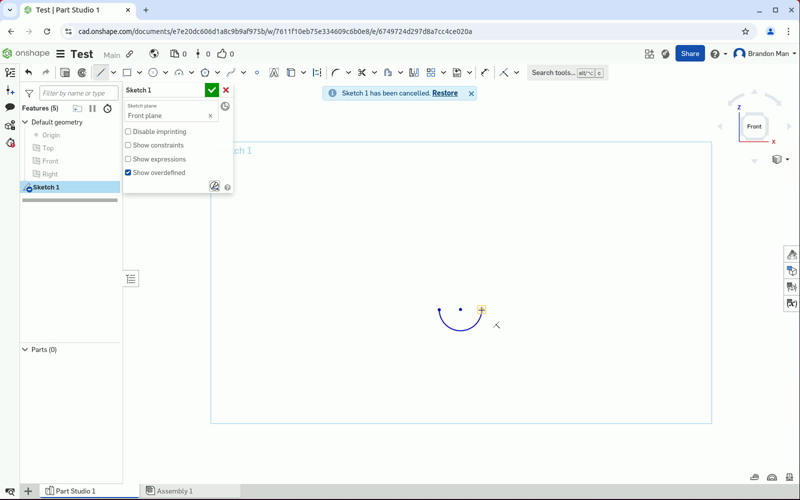
click(481, 309)
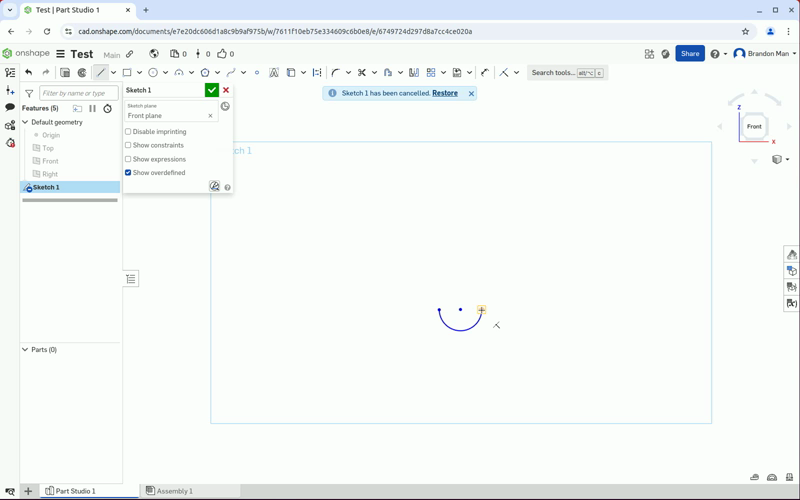
mouse_move(511, 309)
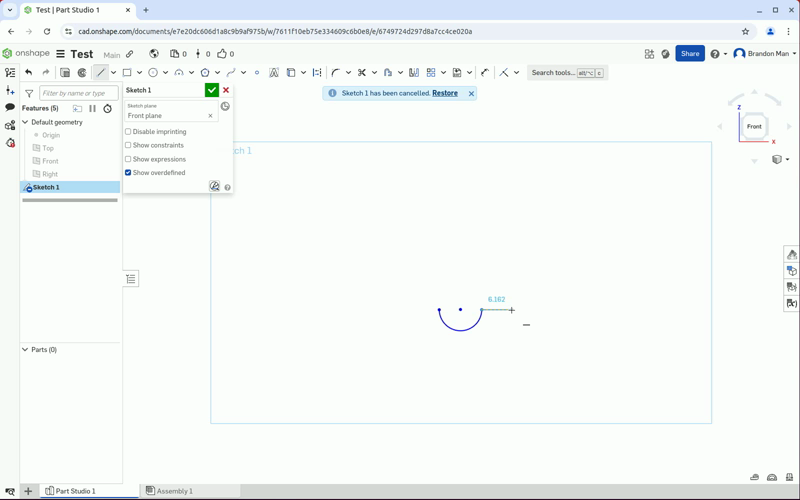
key_down(shift)
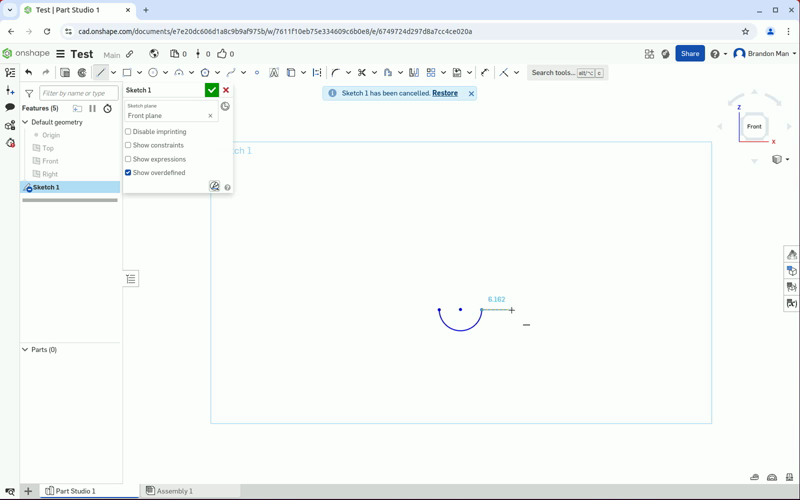
mouse_move(439, 309)
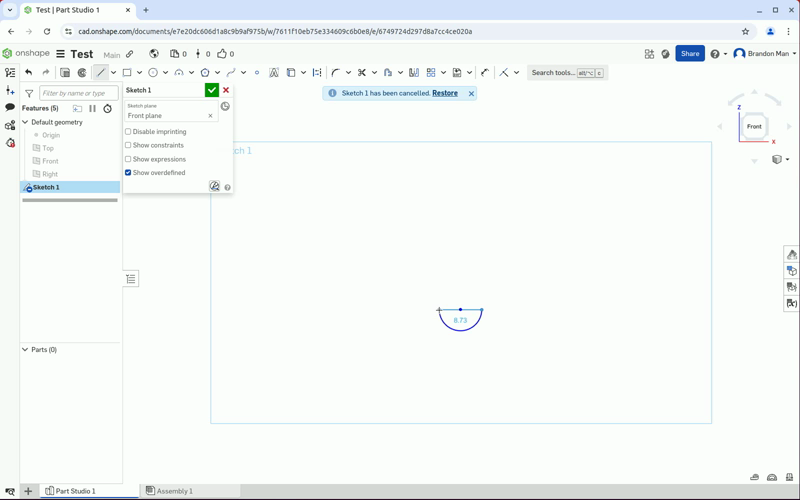
key_up(shift)
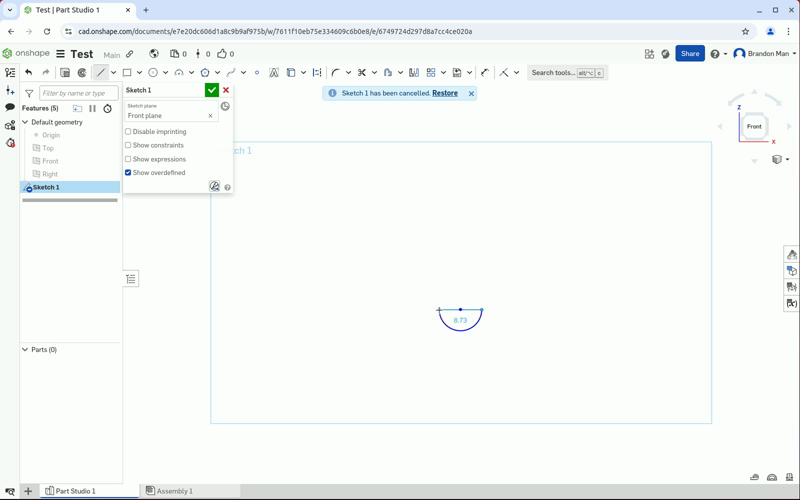
click(439, 309)
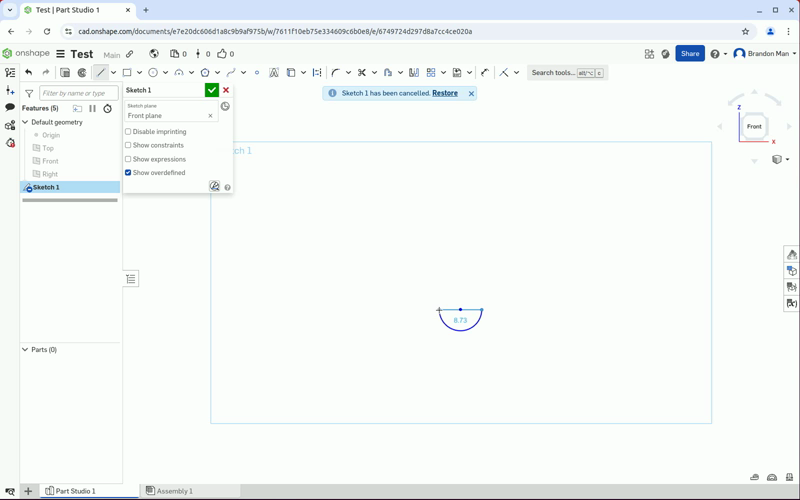
key(esc)
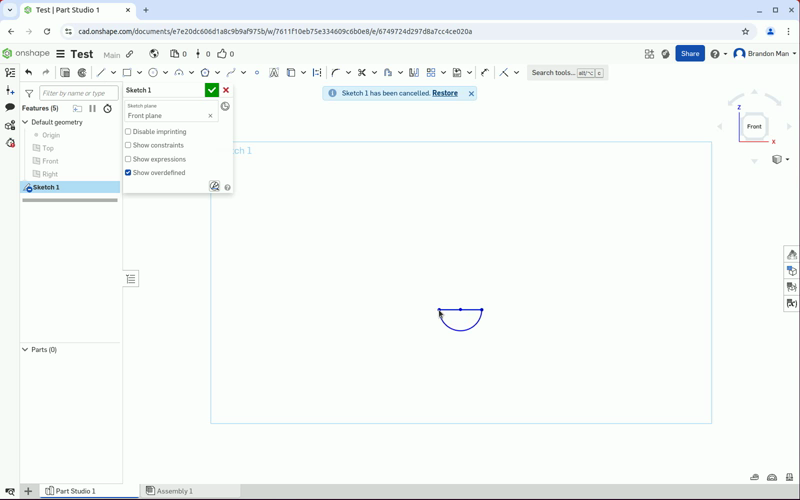
mouse_move(472, 311)
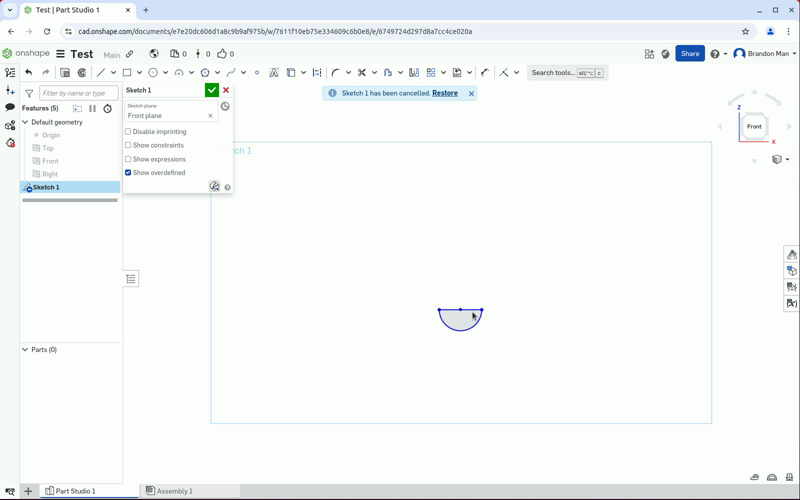
scroll(6)
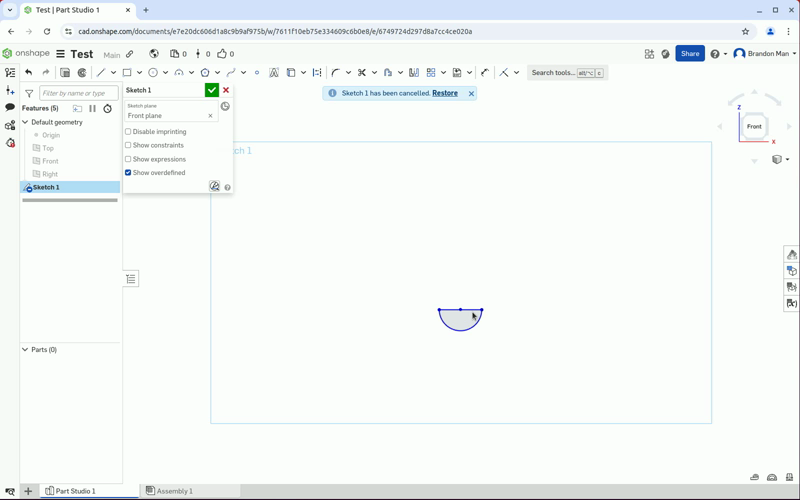
scroll(6)
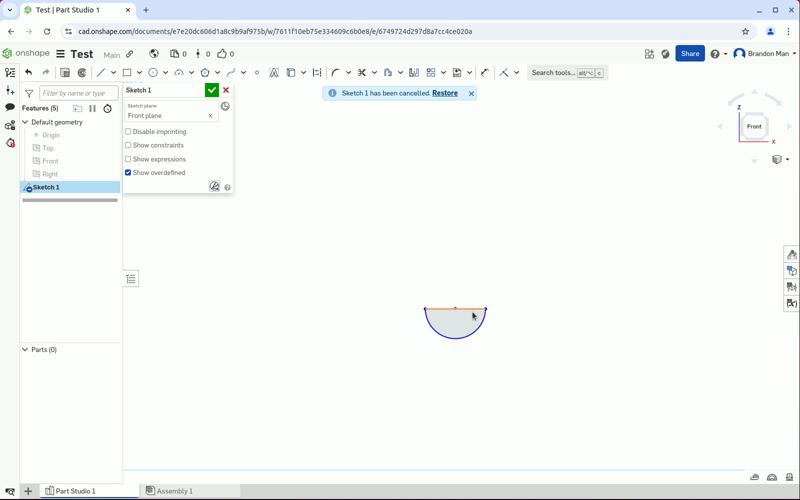
scroll(6)
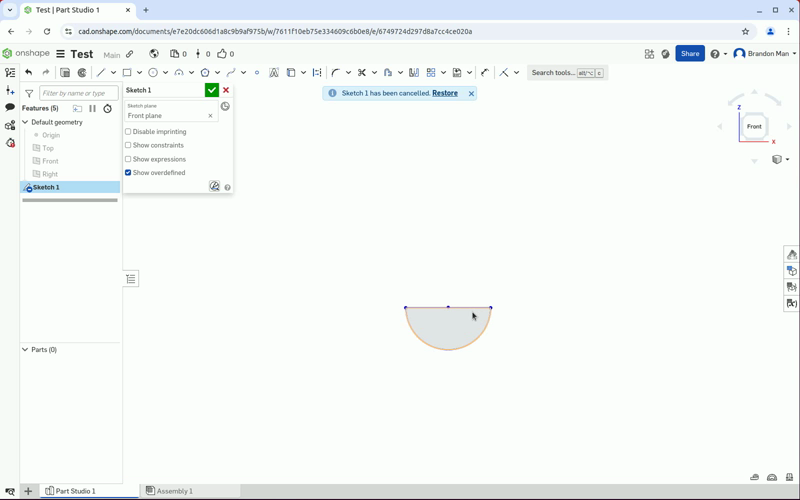
scroll(6)
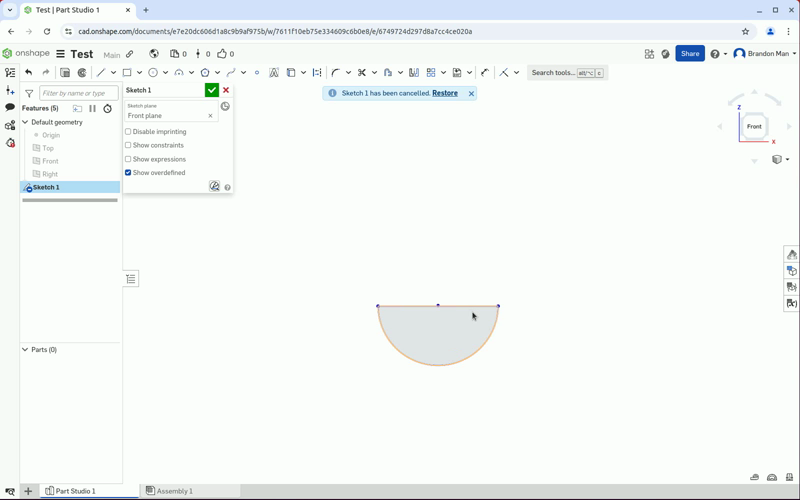
scroll(6)
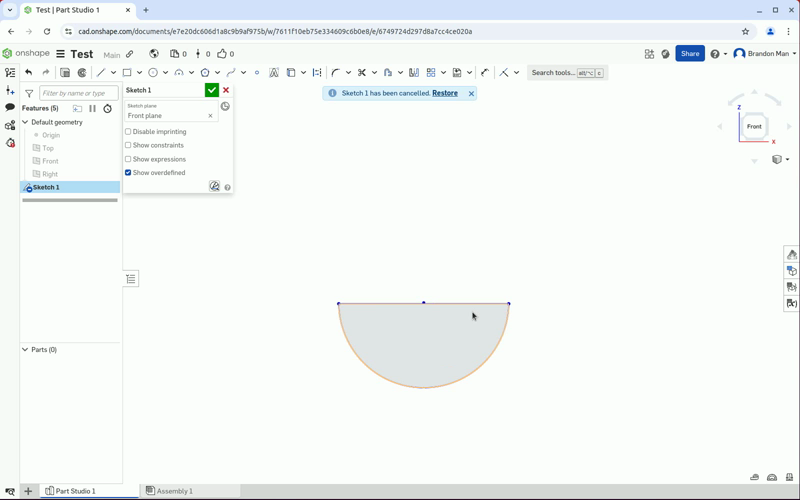
scroll(6)
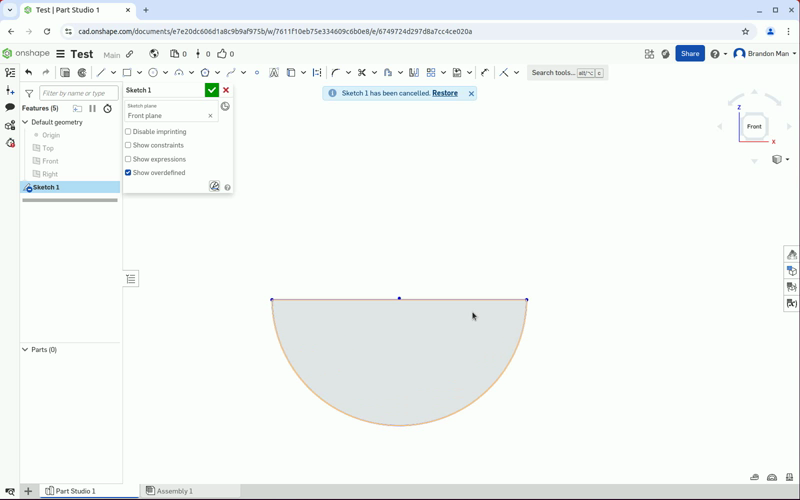
scroll(6)
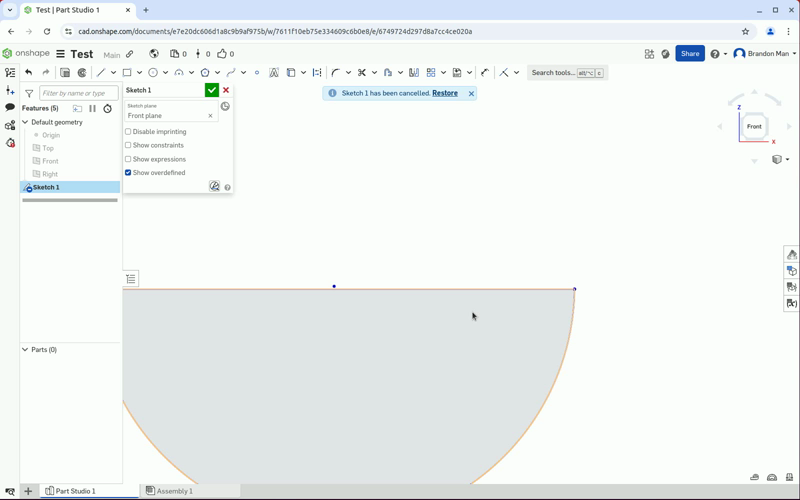
click(472, 311)
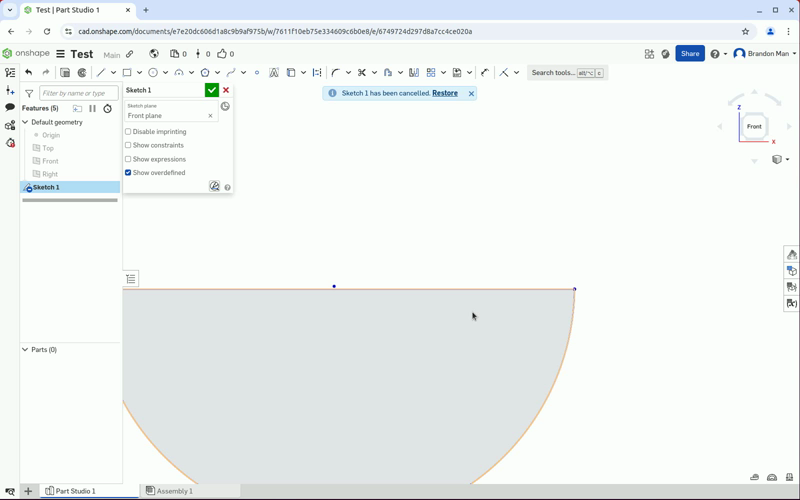
scroll(-6)
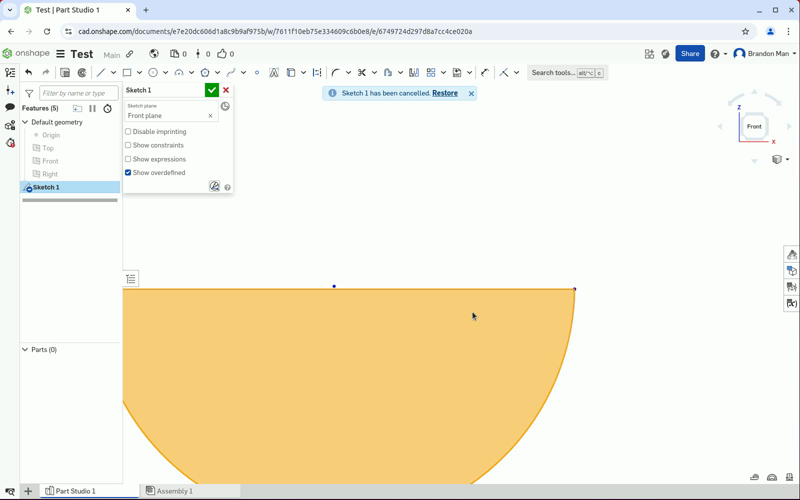
scroll(-6)
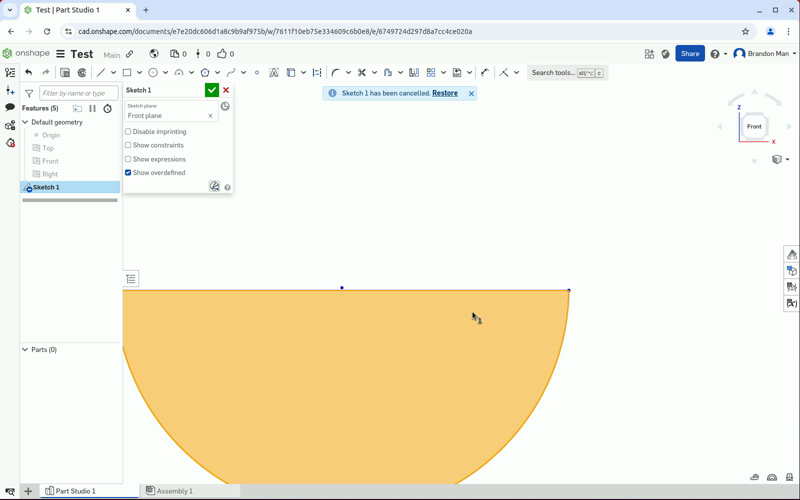
scroll(-6)
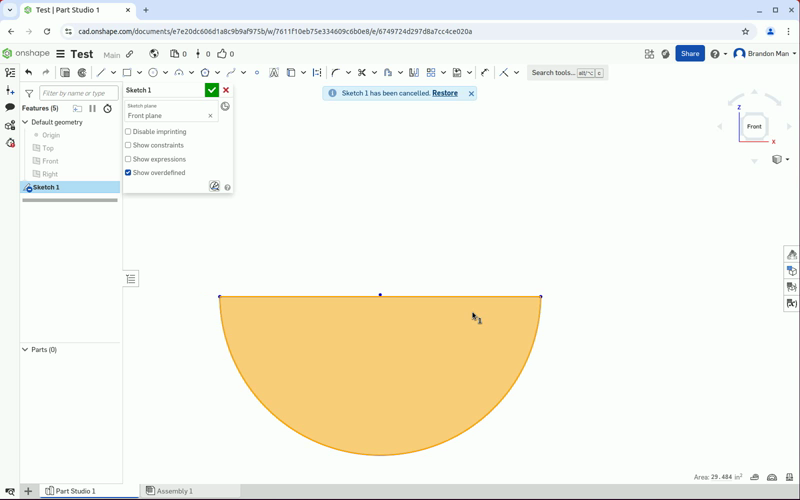
scroll(-6)
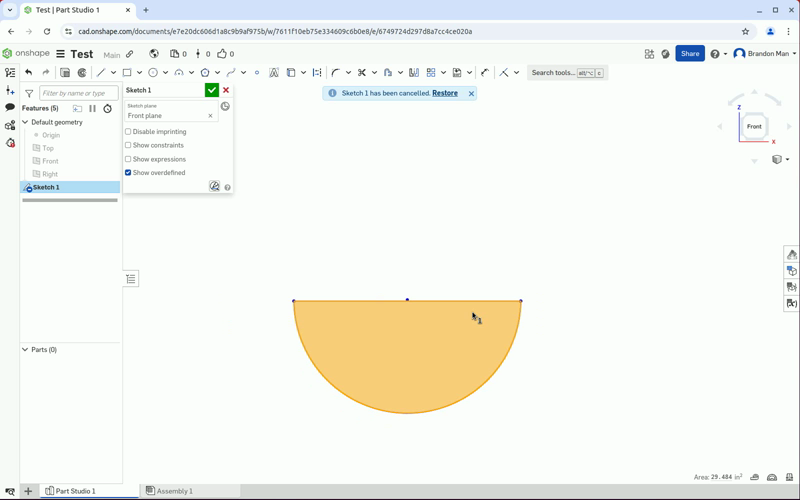
scroll(-6)
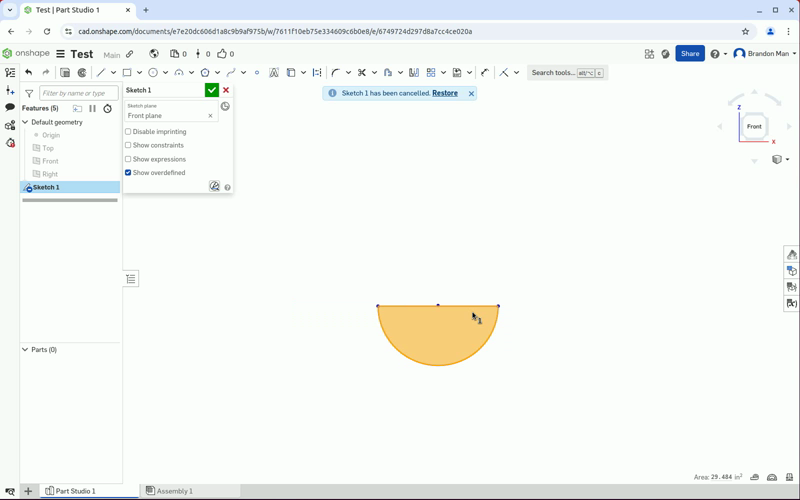
scroll(-6)
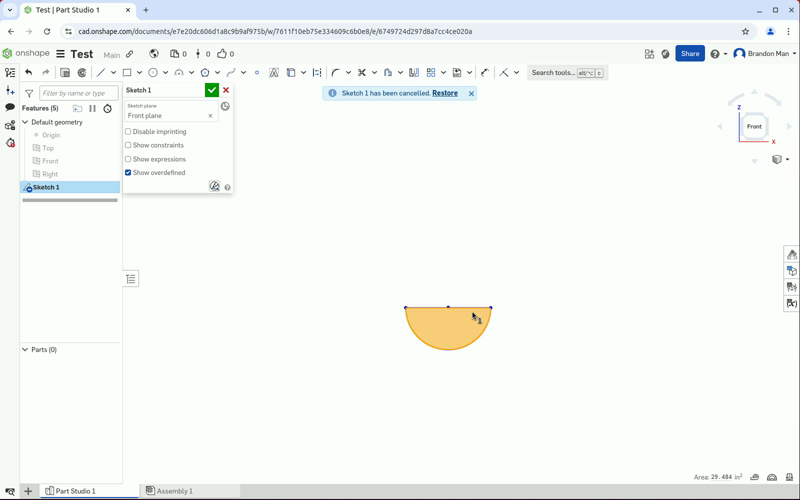
scroll(-6)
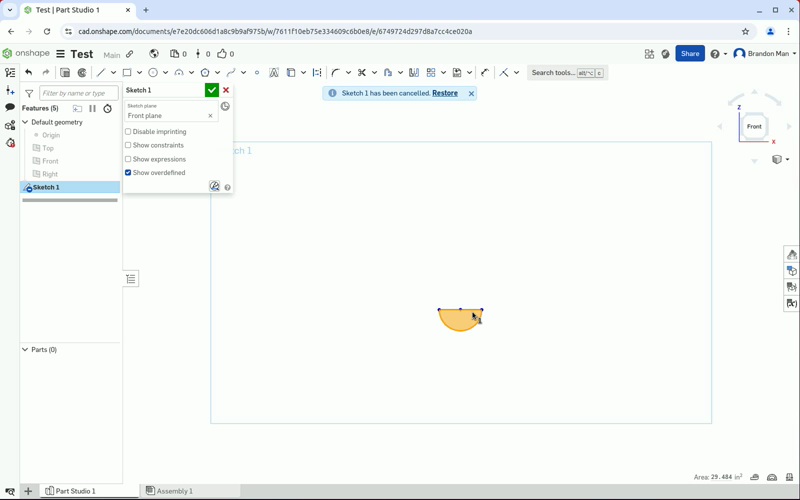
mouse_move(73, 352)
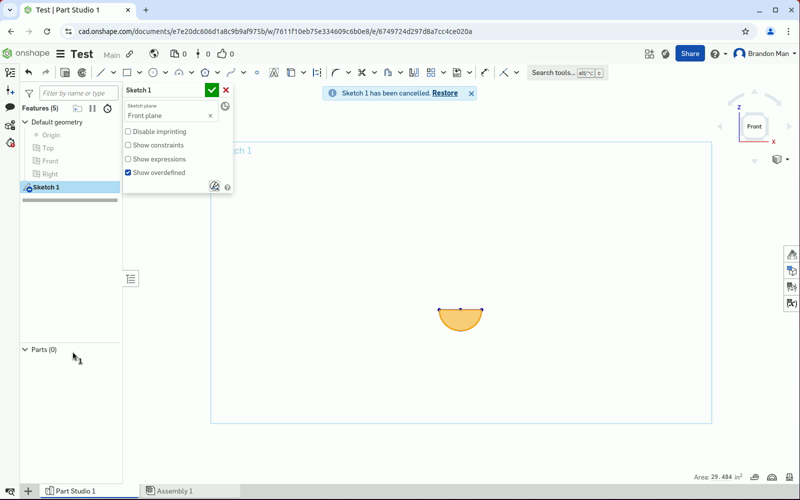
key(shift+y)
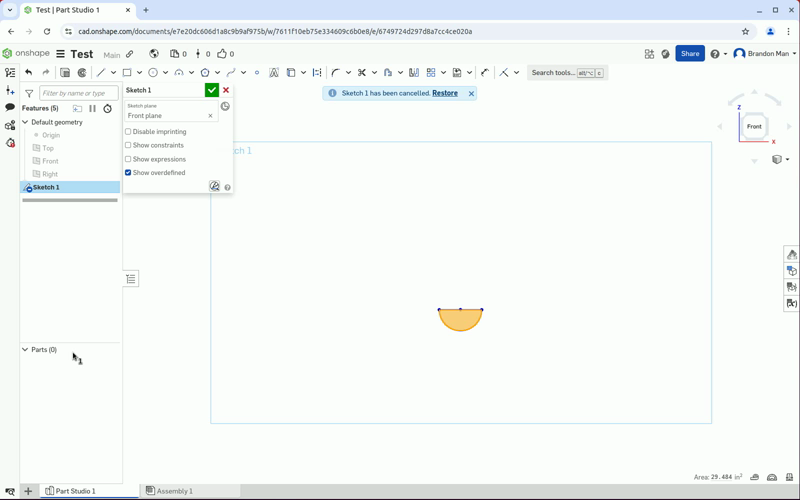
key(shift+e)
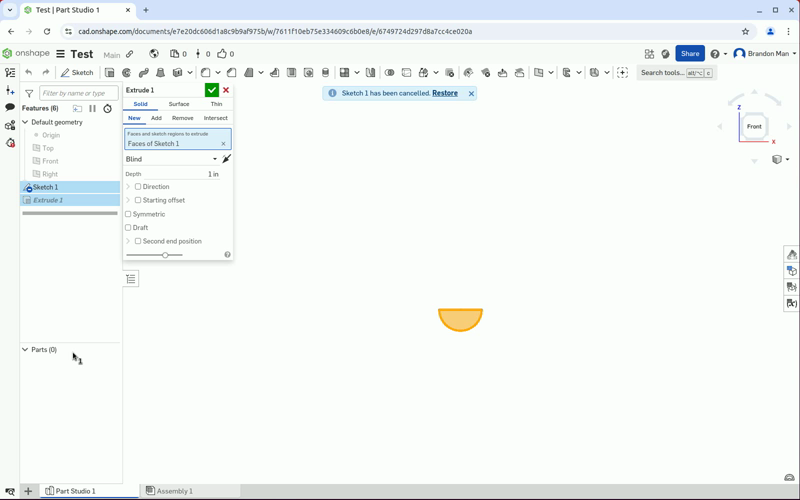
mouse_move(143, 106)
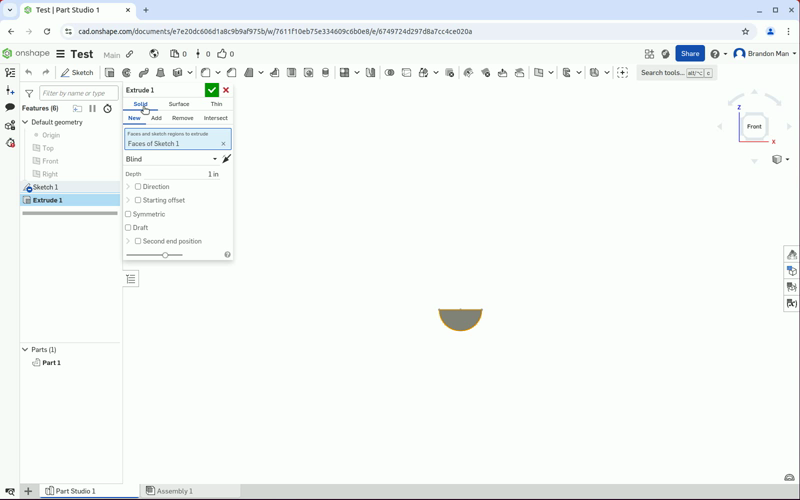
click(143, 106)
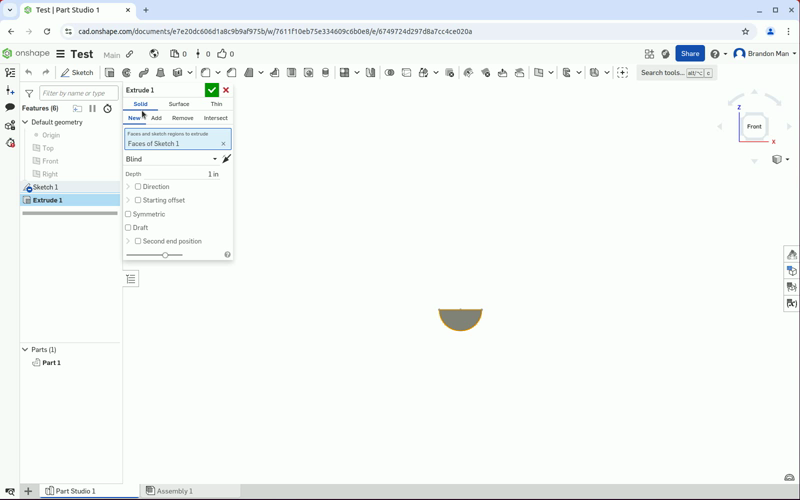
mouse_move(137, 120)
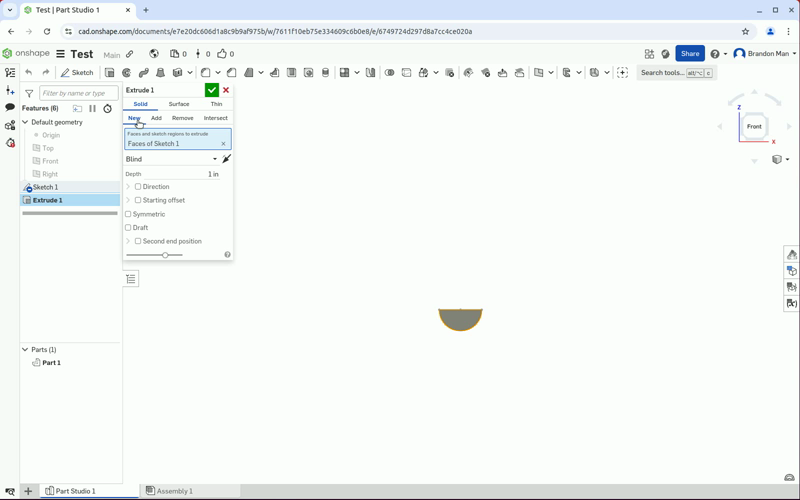
click(137, 120)
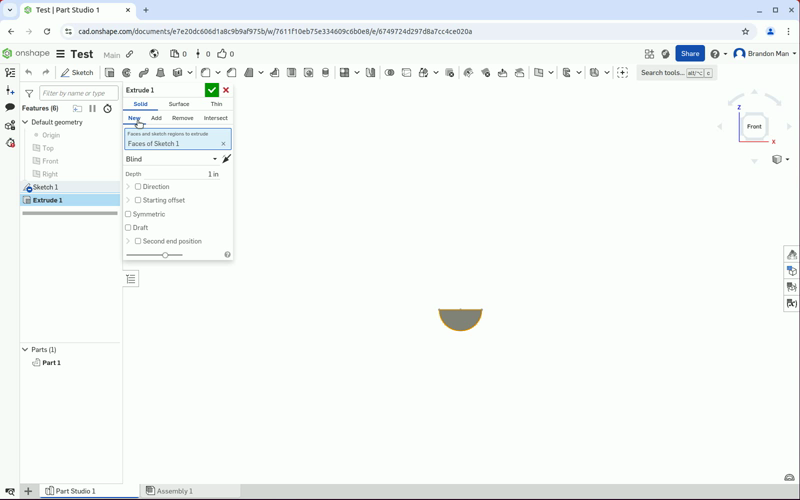
key(tab, 4)
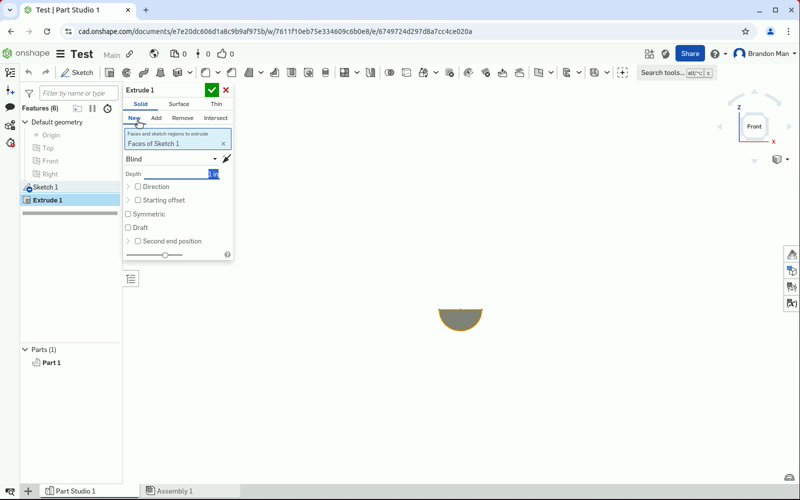
text(23.108)
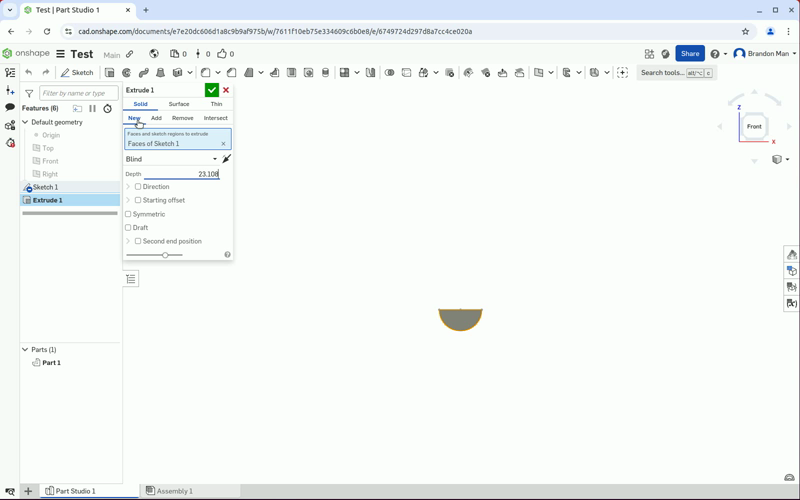
key(enter)
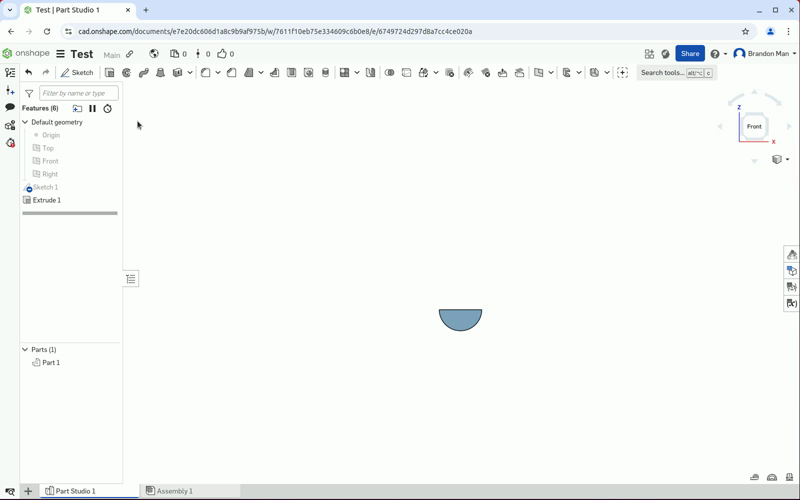
key(shift+h)
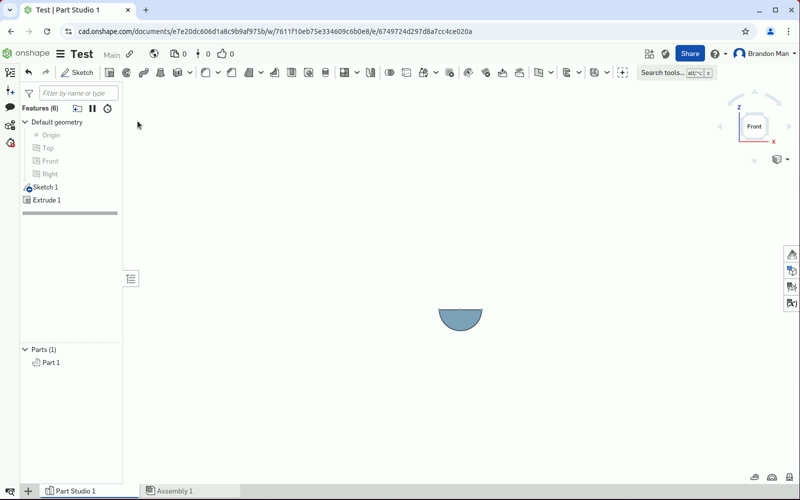
key(shift+h)
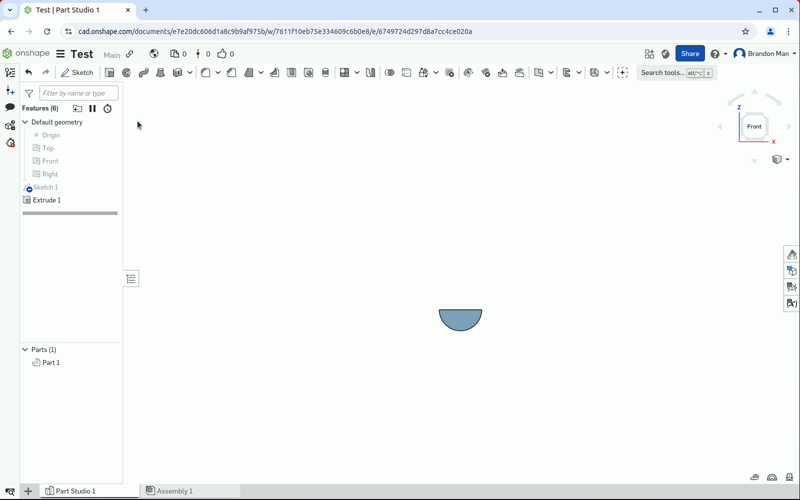
mouse_move(73, 189)
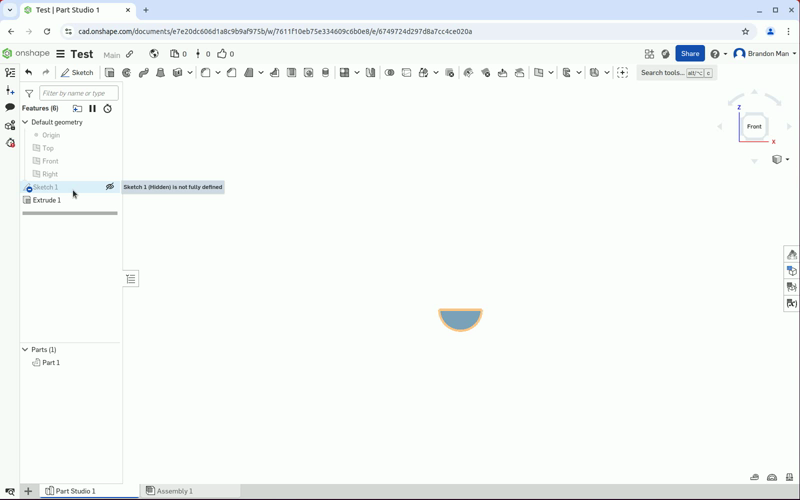
click(73, 189)
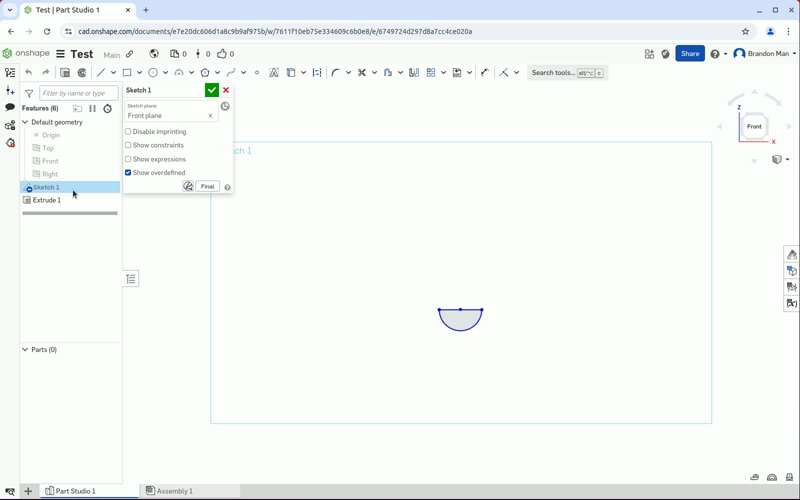
mouse_move(229, 92)
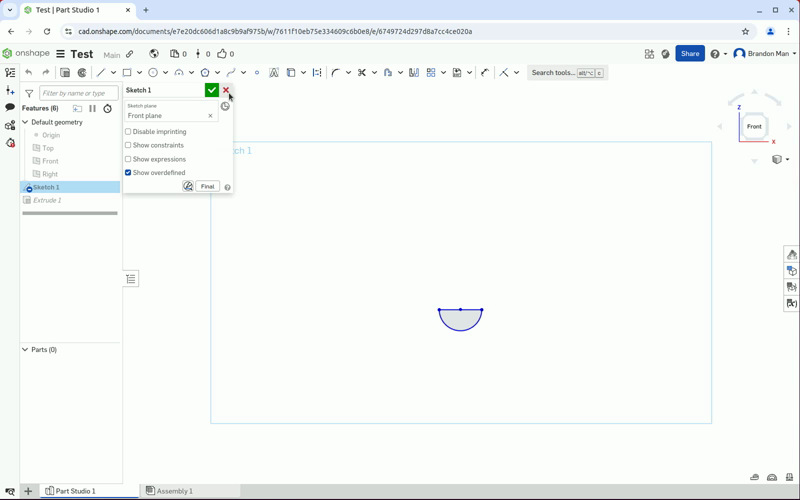
click(229, 92)
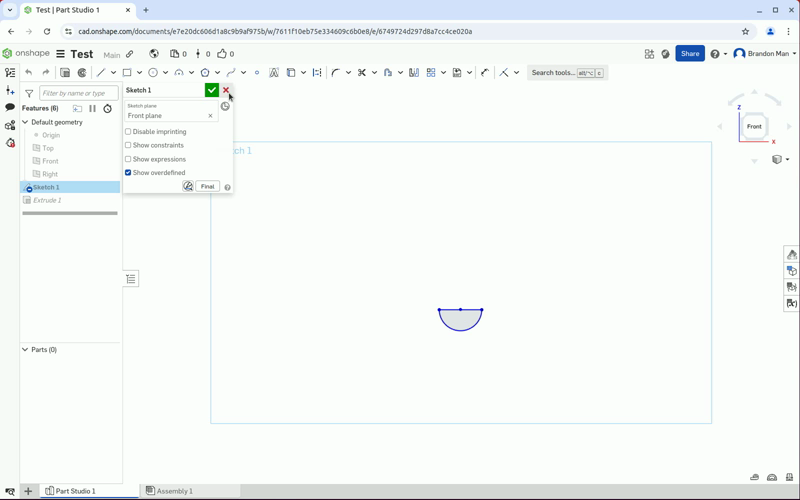
key(shift+s)
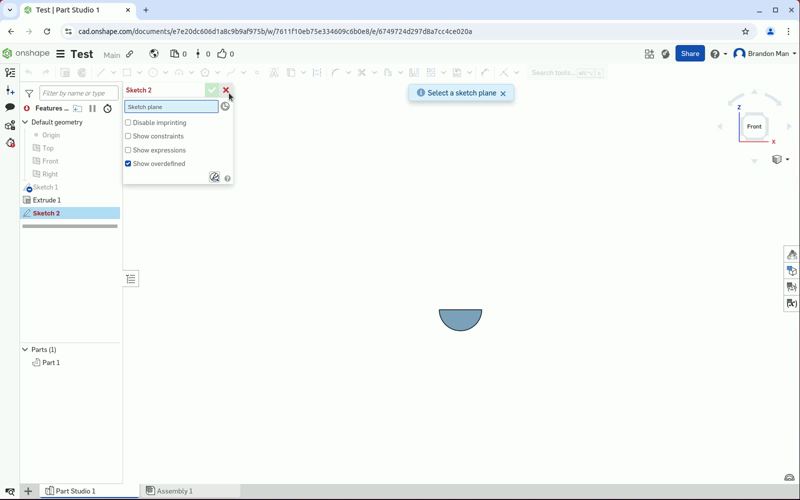
mouse_move(73, 163)
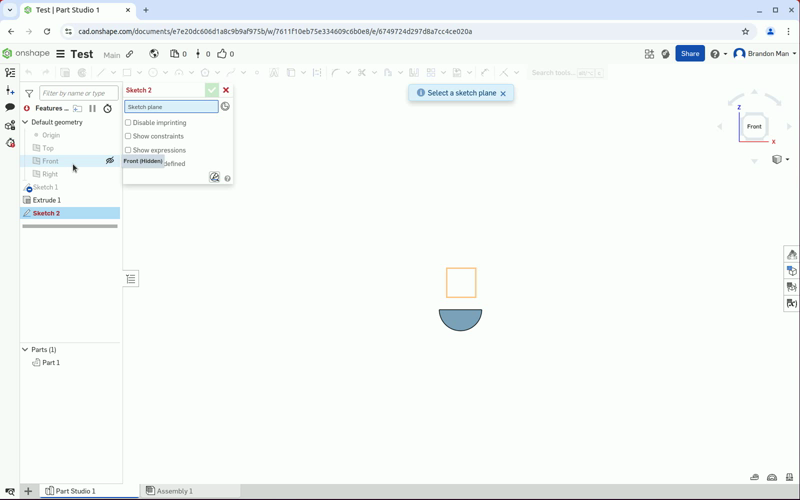
click(73, 163)
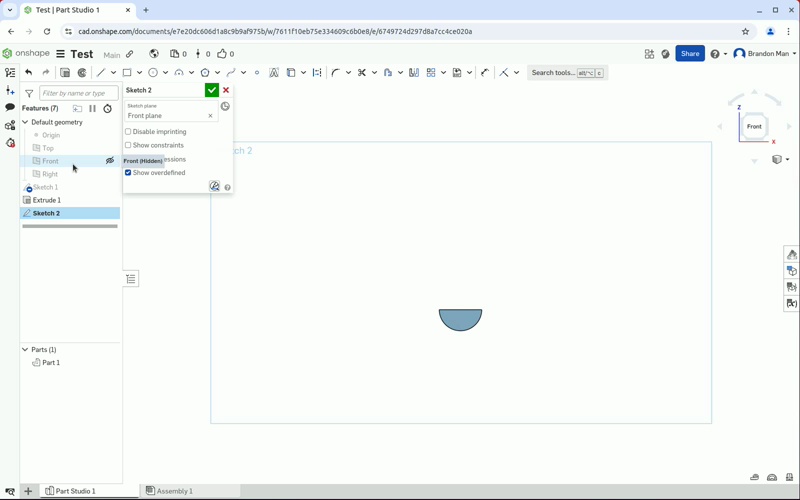
mouse_move(73, 352)
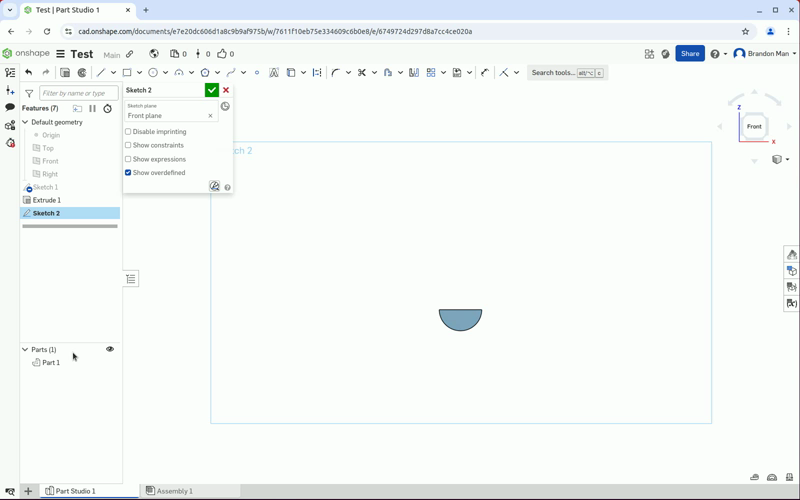
key(y)
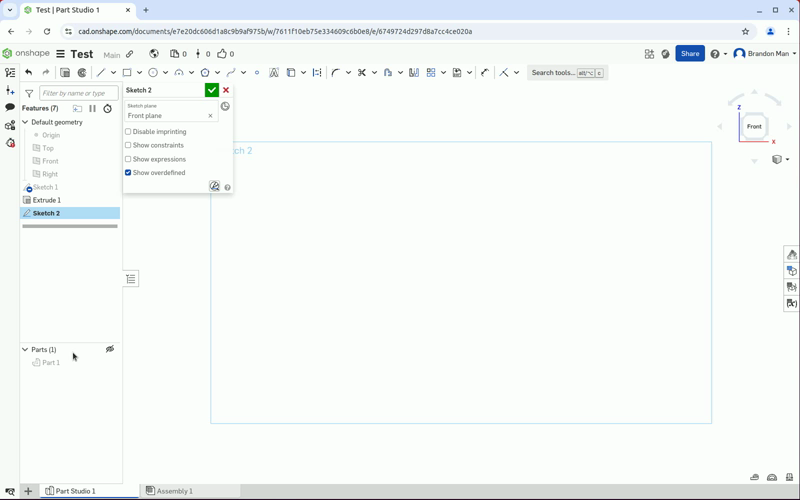
key(l)
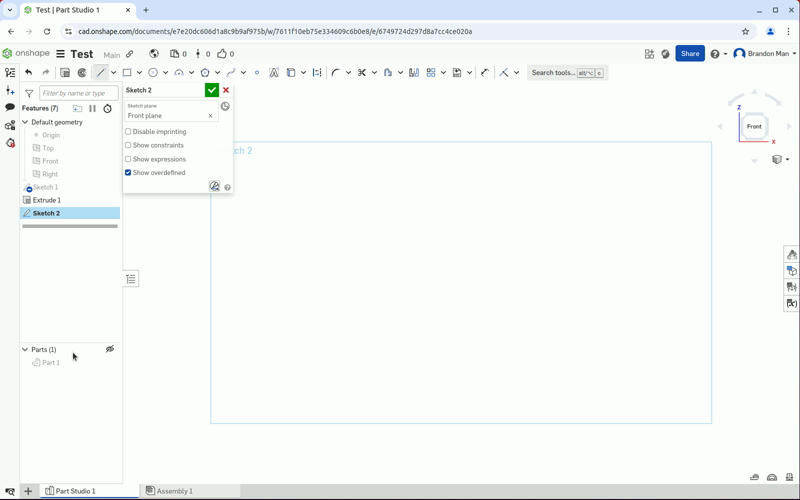
key_down(shift)
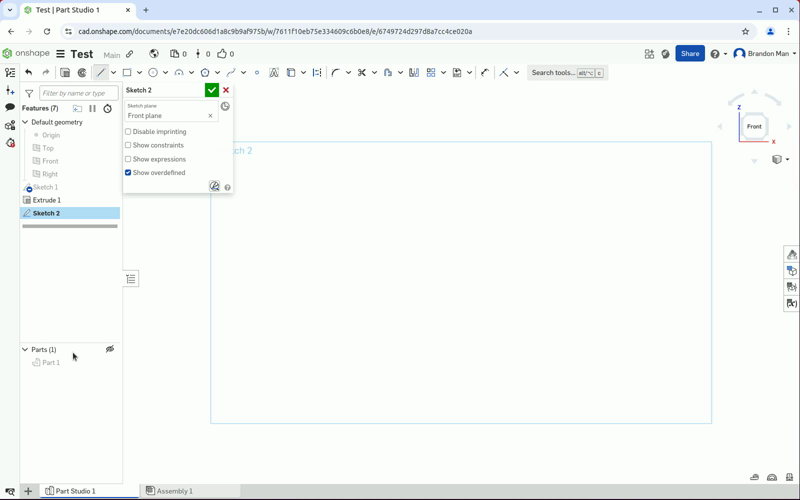
mouse_move(445, 282)
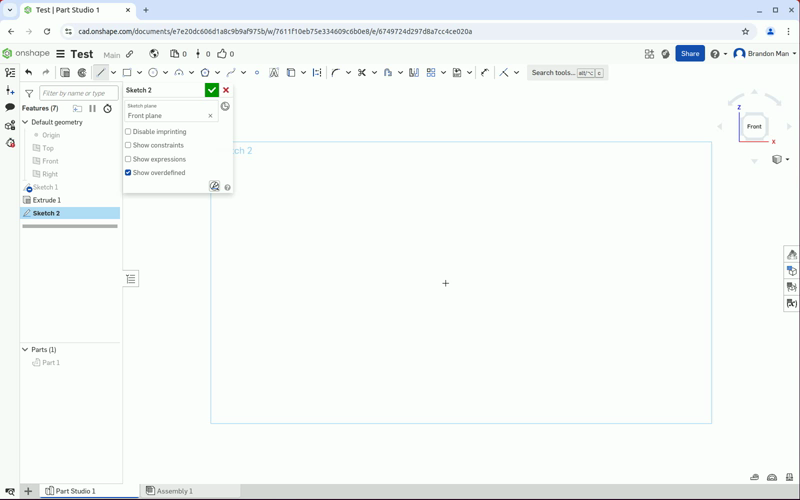
click(445, 282)
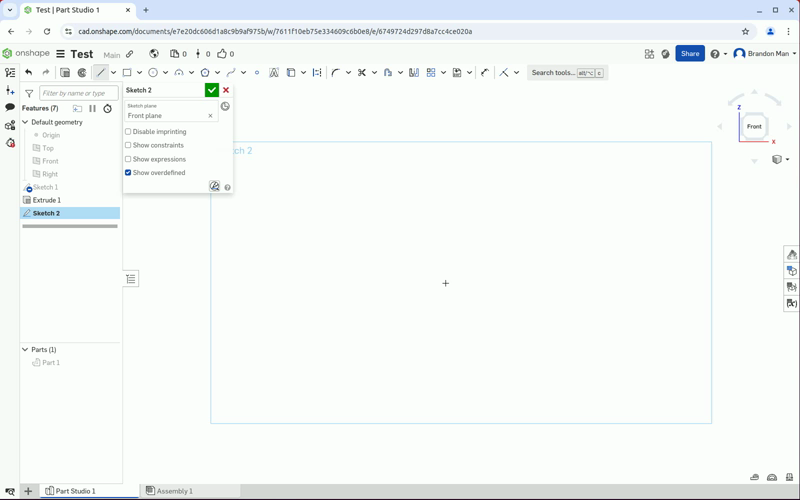
key_up(shift)
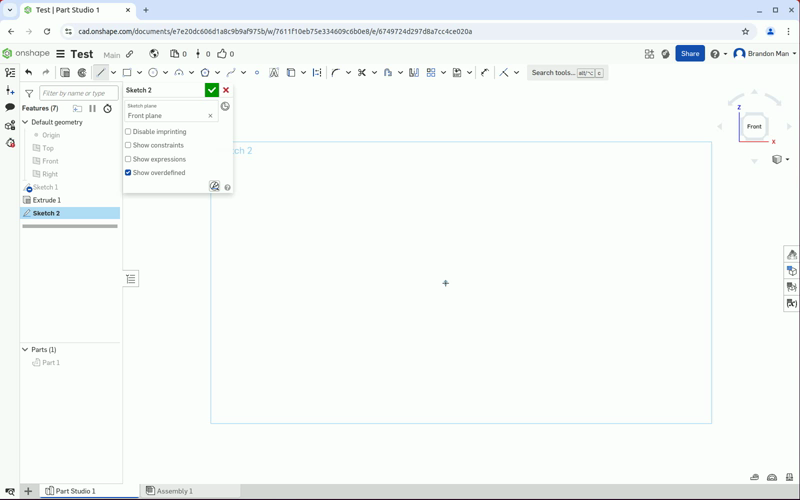
key_down(shift)
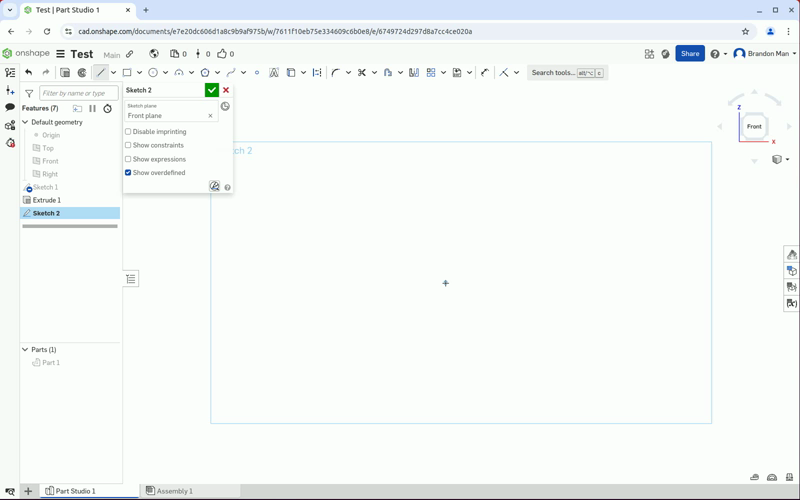
mouse_move(475, 282)
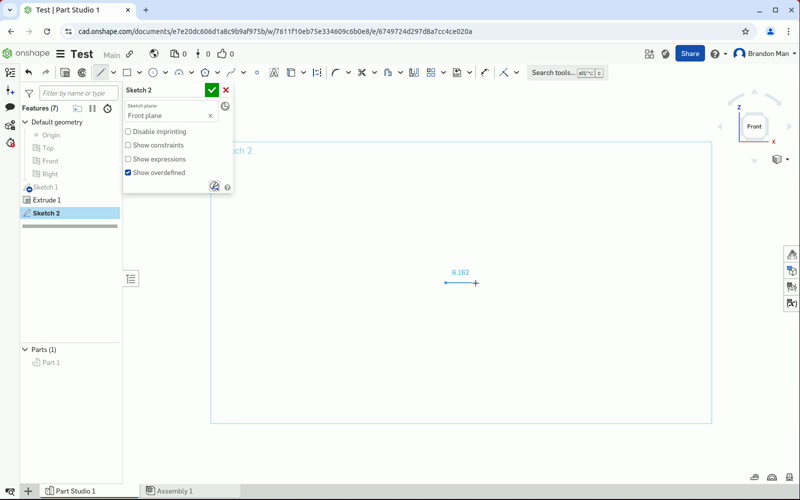
mouse_move(476, 282)
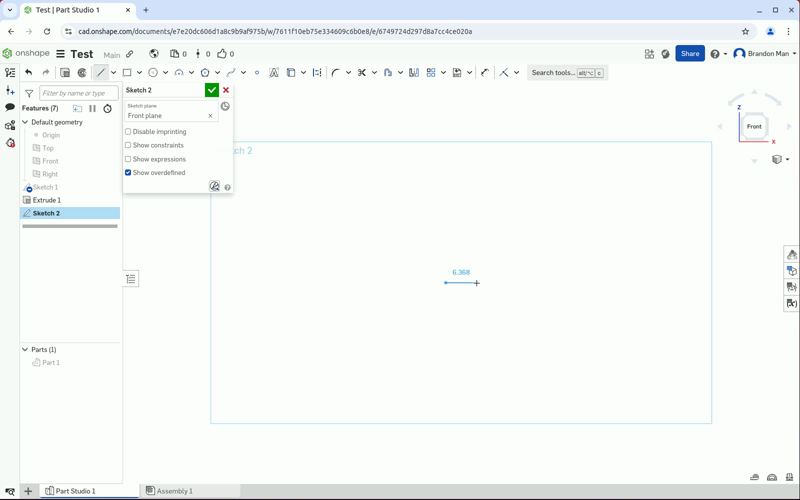
click(476, 282)
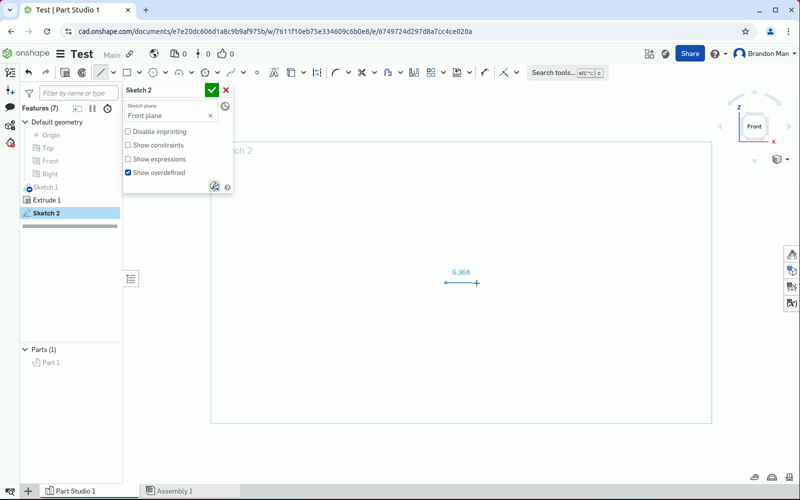
key_up(shift)
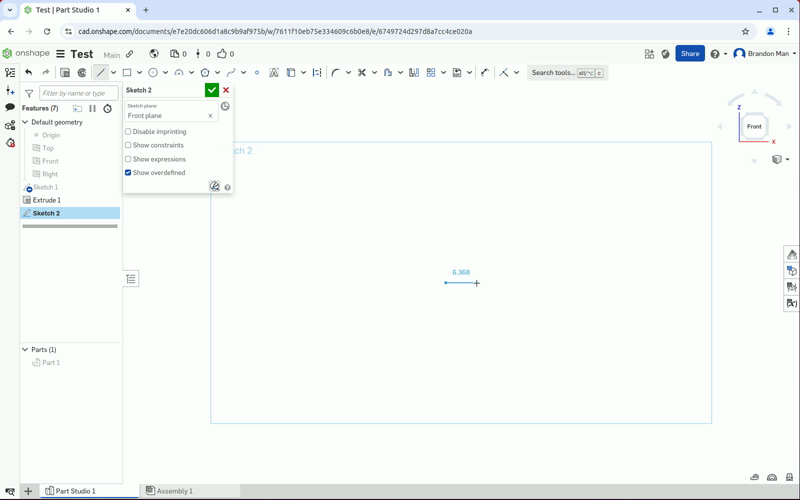
key(esc)
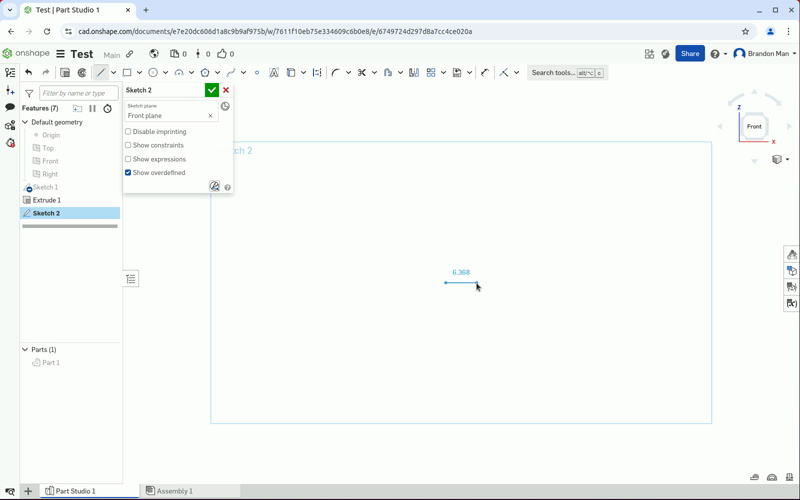
key(a)
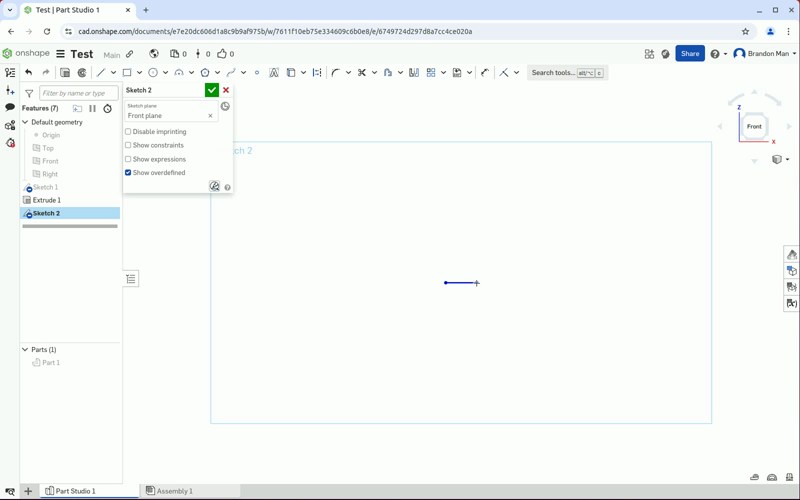
mouse_move(476, 282)
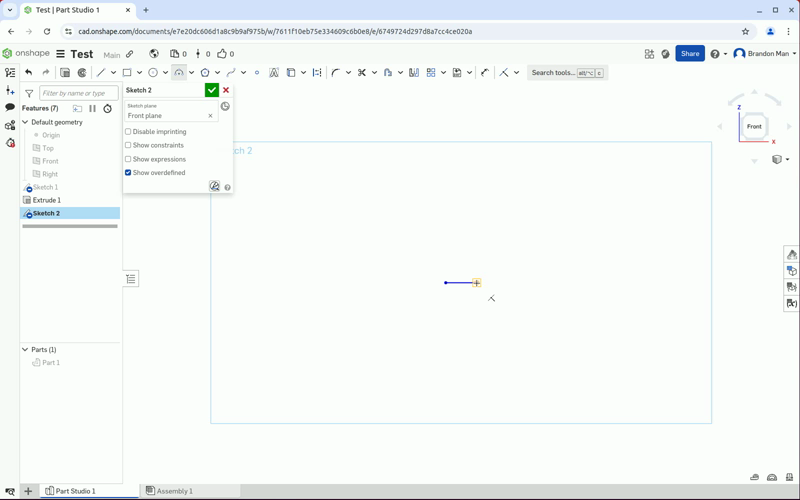
click(476, 282)
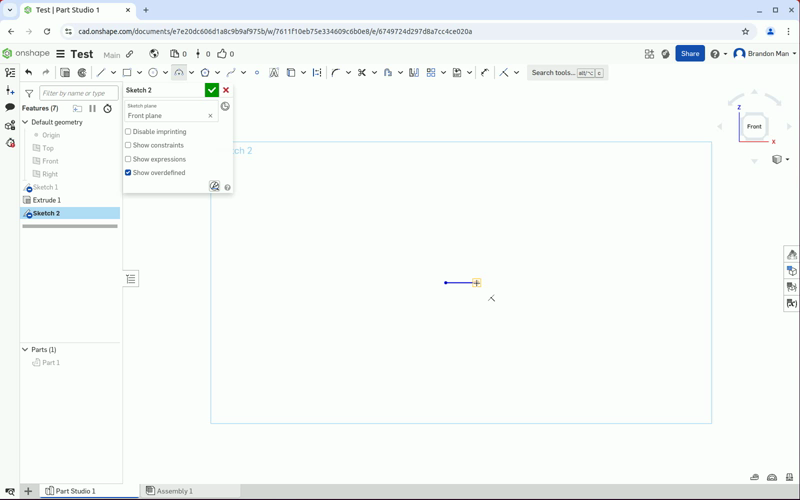
mouse_move(445, 282)
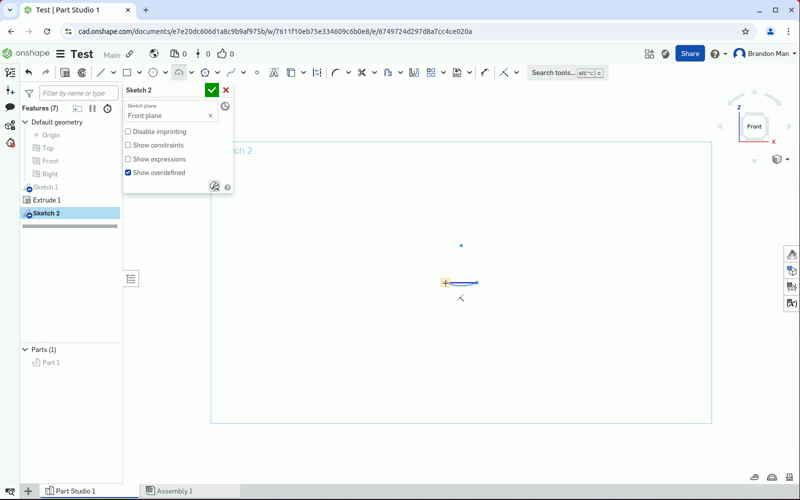
click(445, 282)
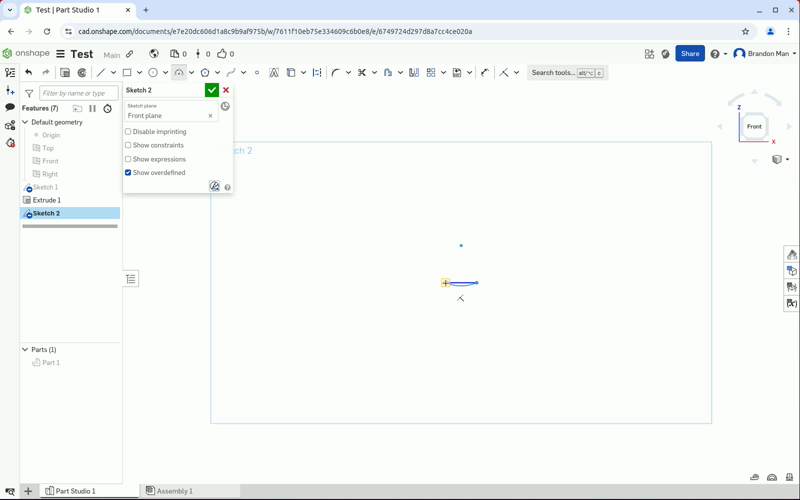
key_down(shift)
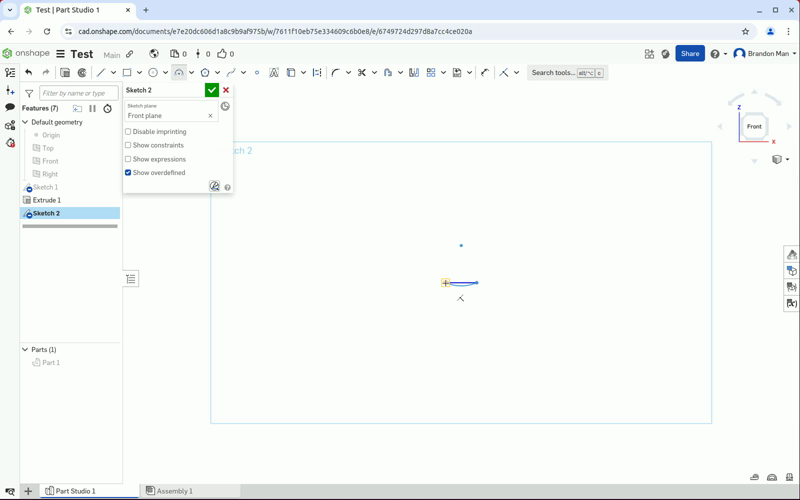
mouse_move(461, 267)
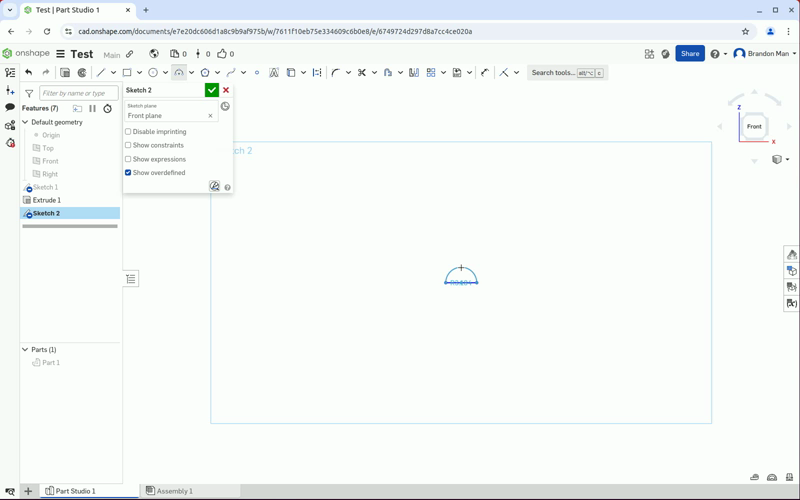
click(461, 267)
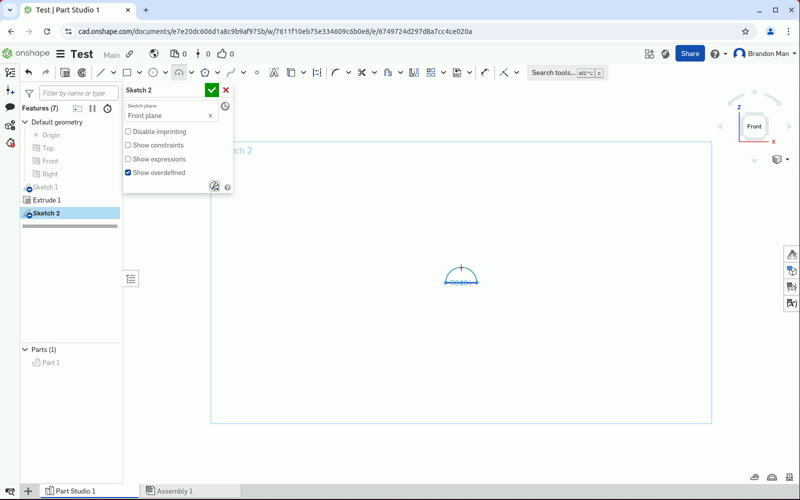
key_up(shift)
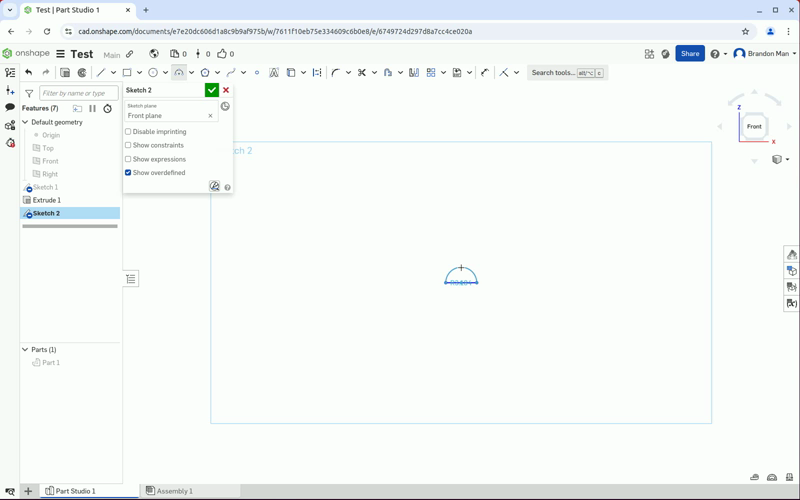
key(esc)
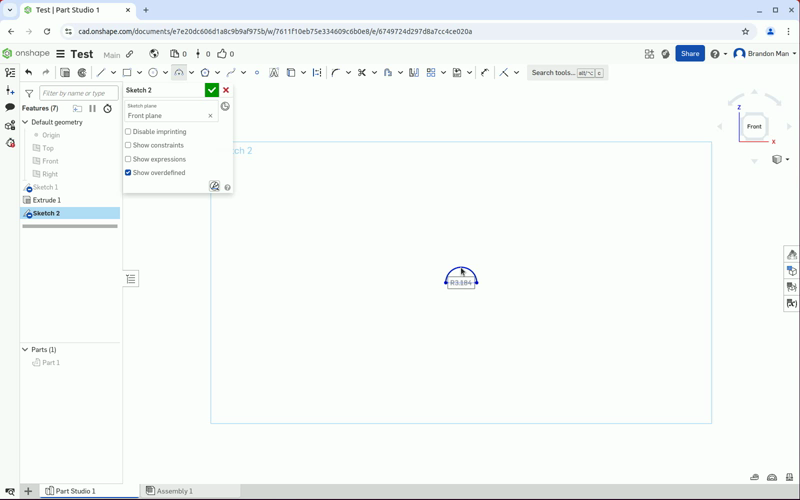
mouse_move(473, 280)
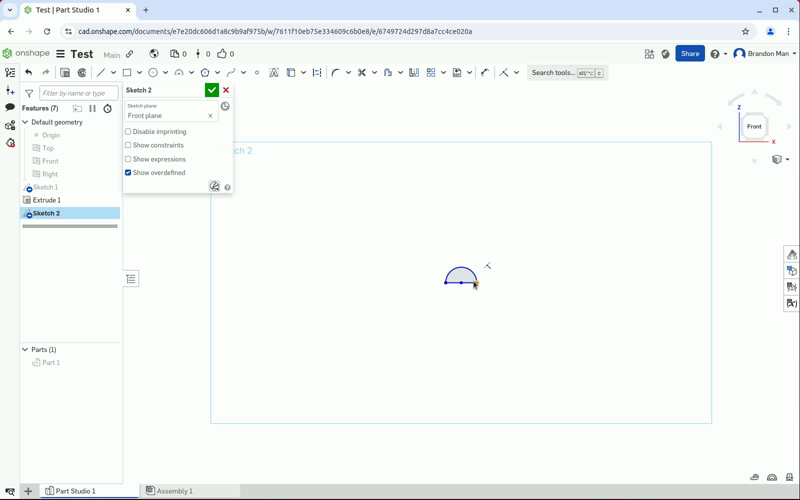
scroll(6)
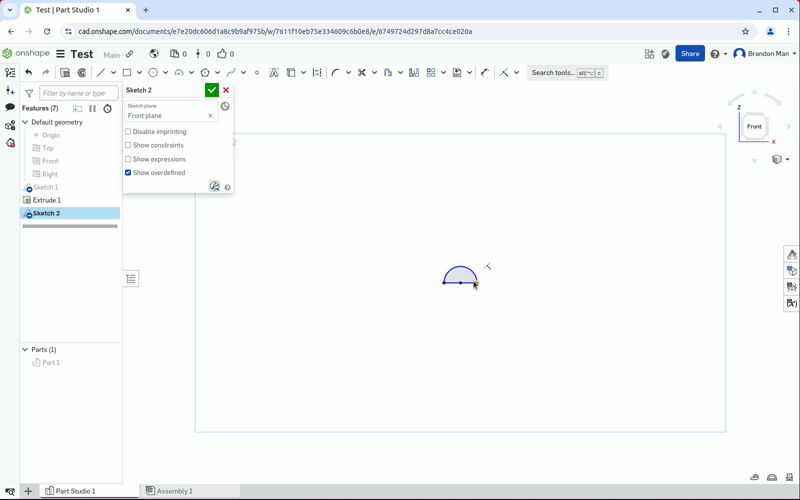
scroll(6)
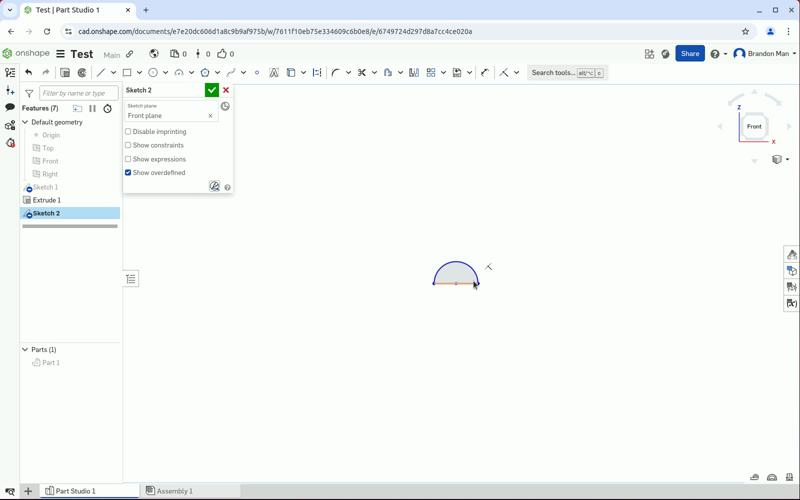
scroll(6)
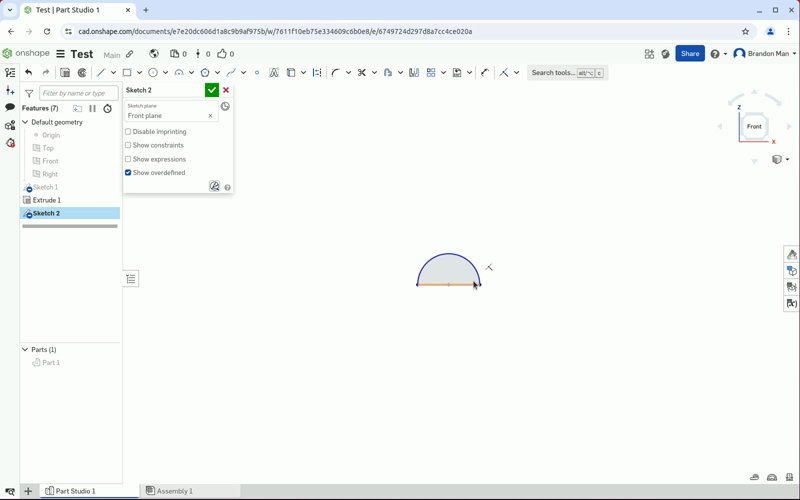
scroll(6)
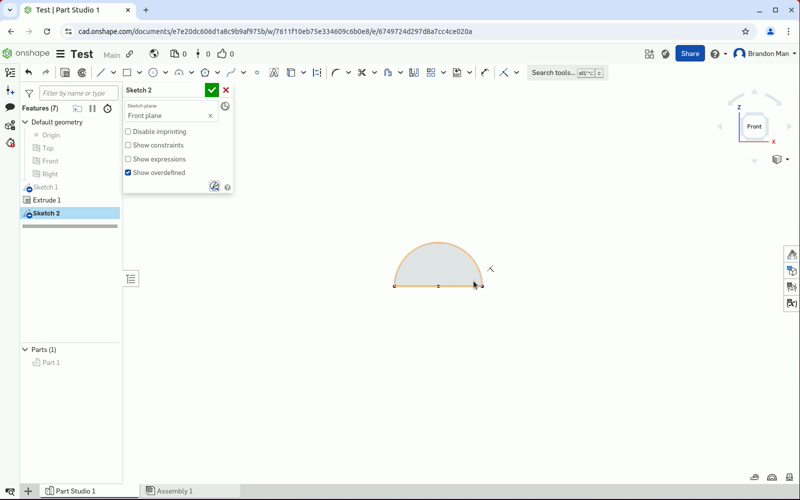
scroll(6)
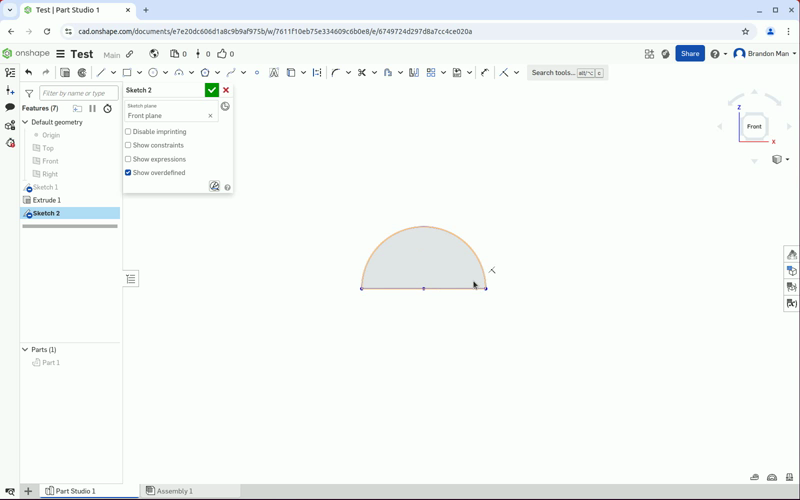
scroll(6)
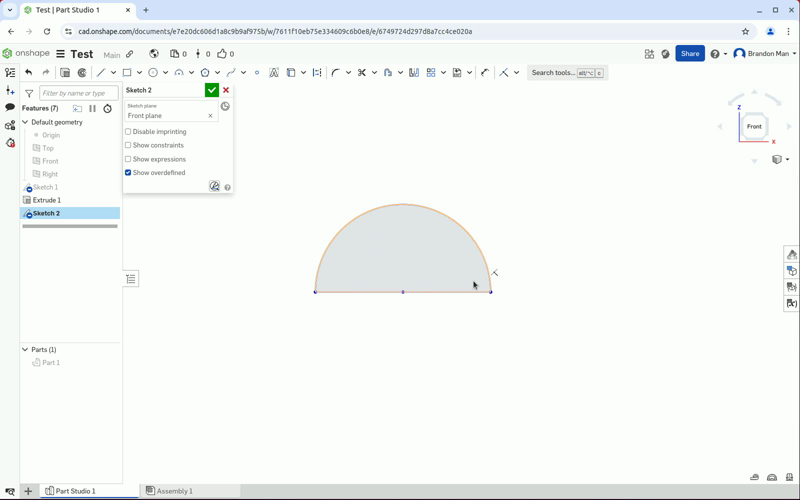
scroll(6)
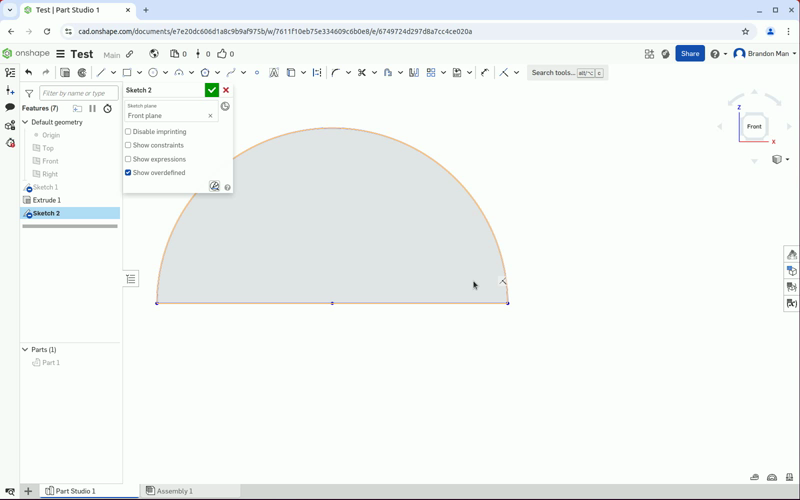
click(473, 280)
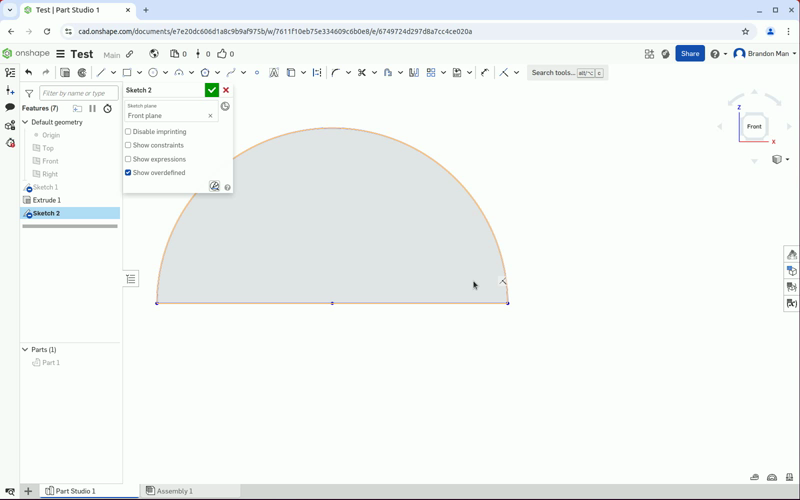
scroll(-6)
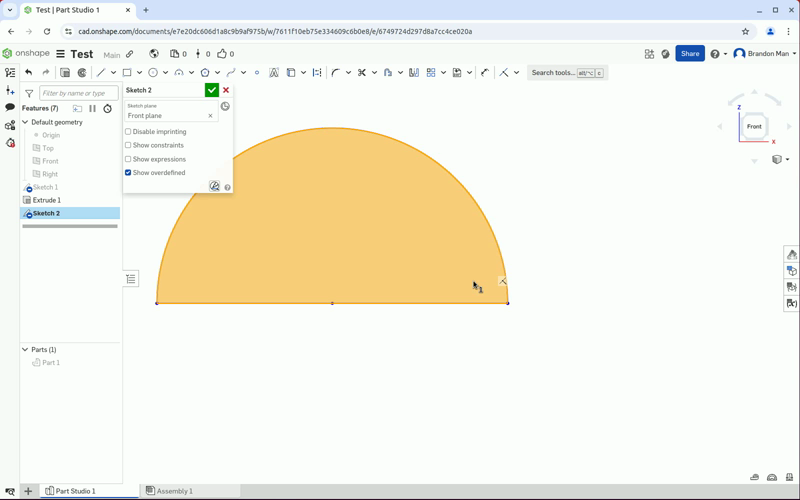
scroll(-6)
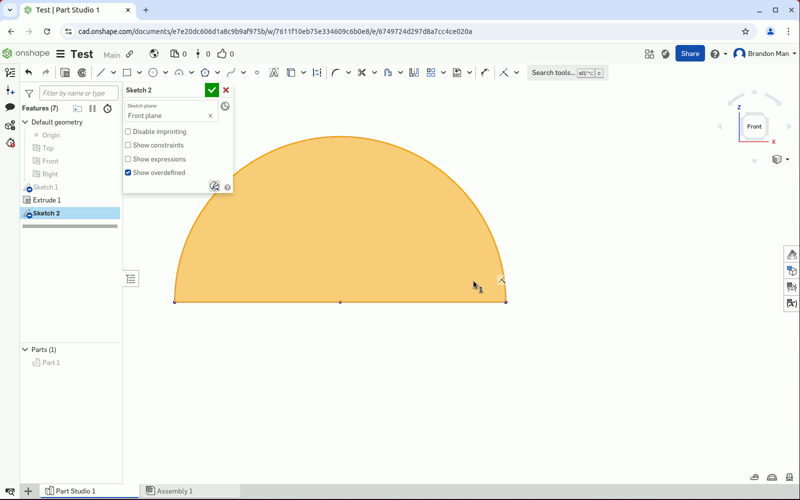
scroll(-6)
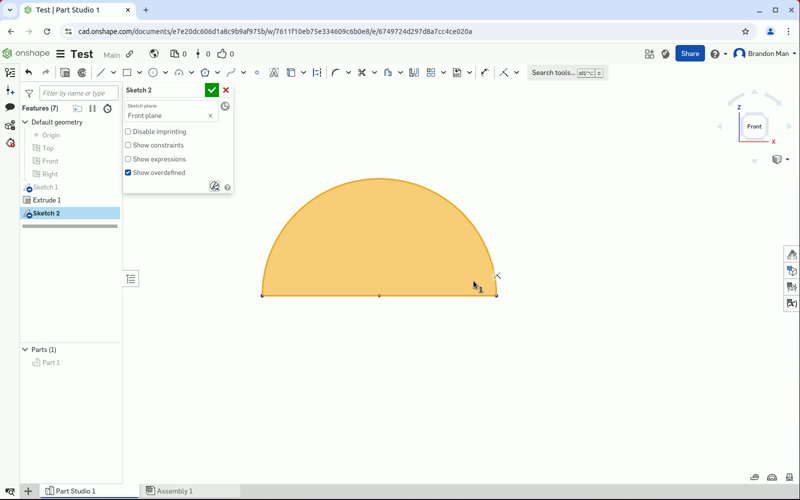
scroll(-6)
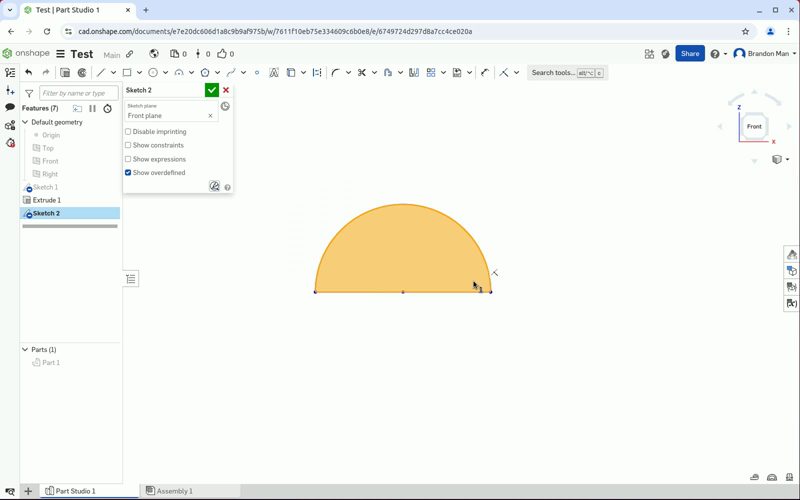
scroll(-6)
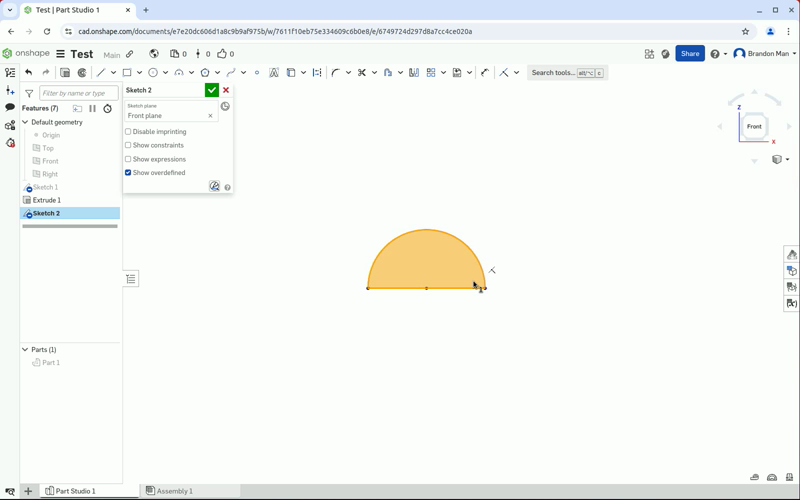
scroll(-6)
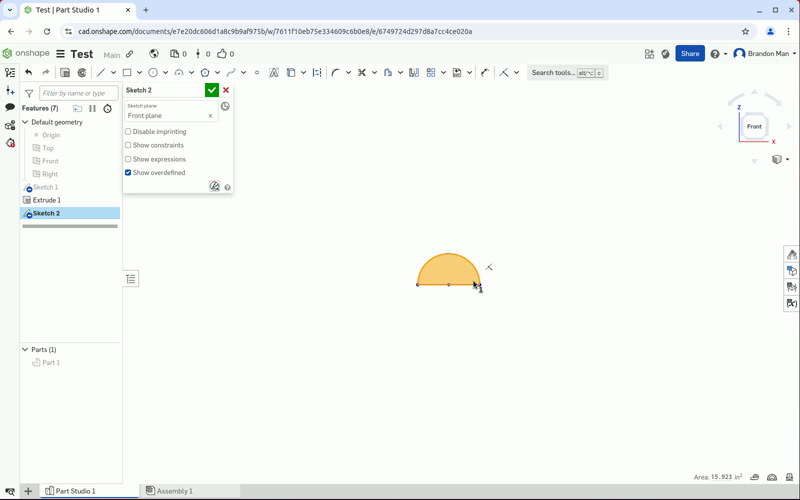
scroll(-6)
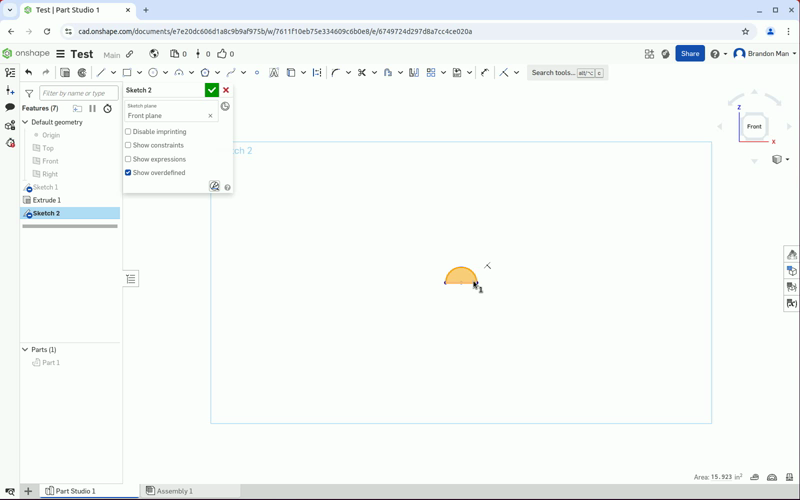
mouse_move(73, 352)
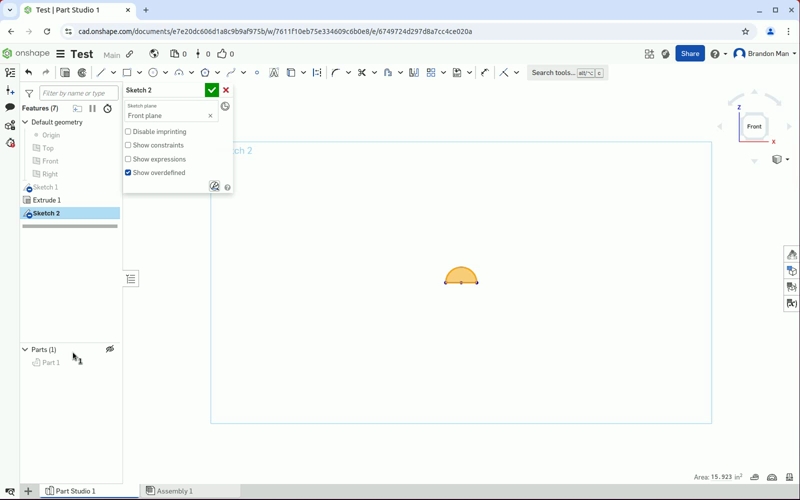
key(shift+y)
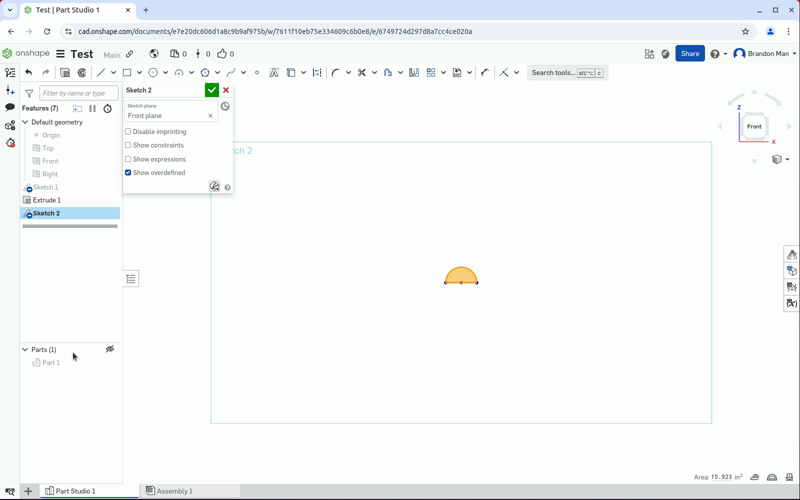
key(shift+e)
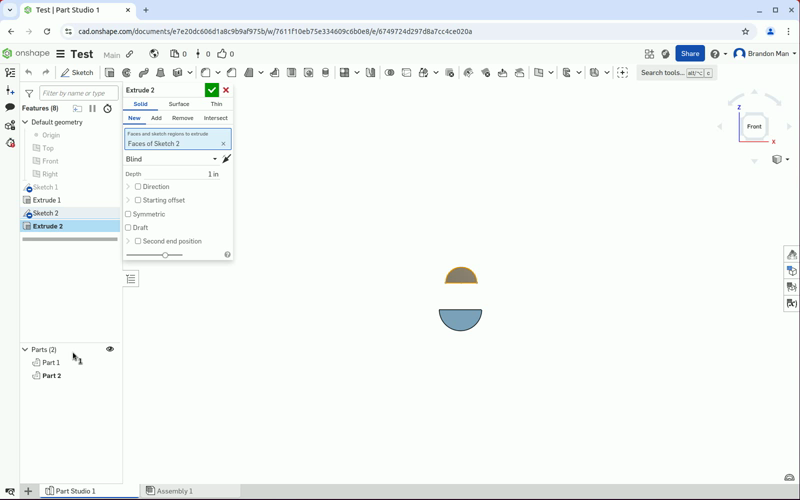
mouse_move(143, 106)
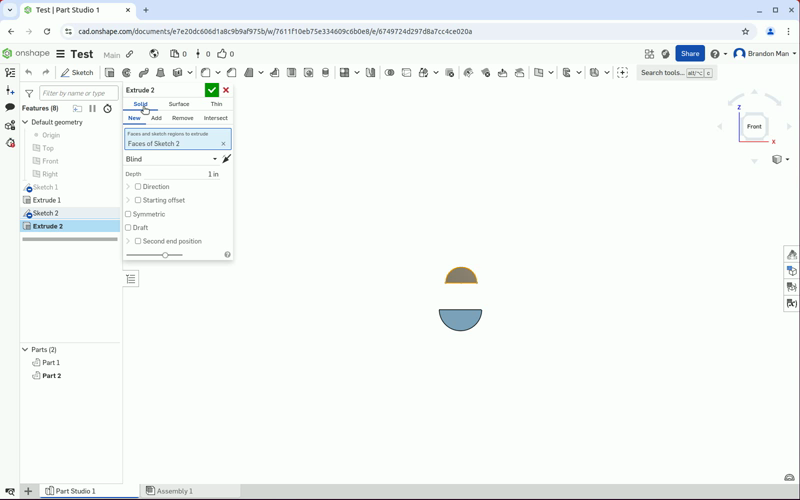
click(143, 106)
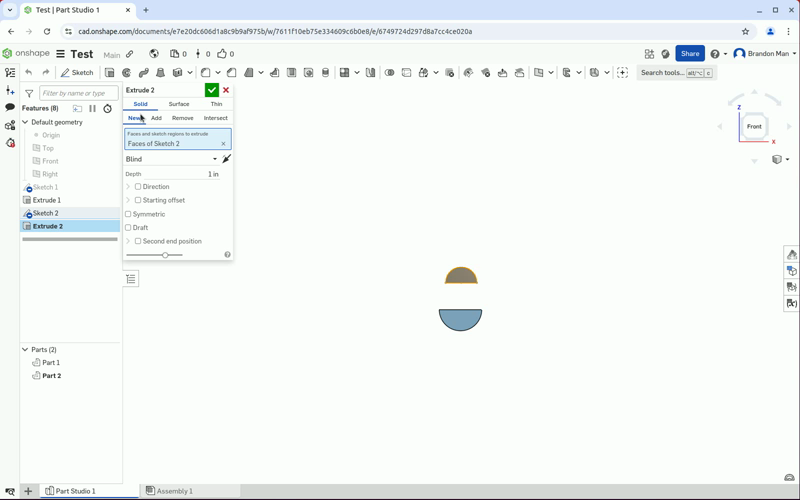
mouse_move(137, 120)
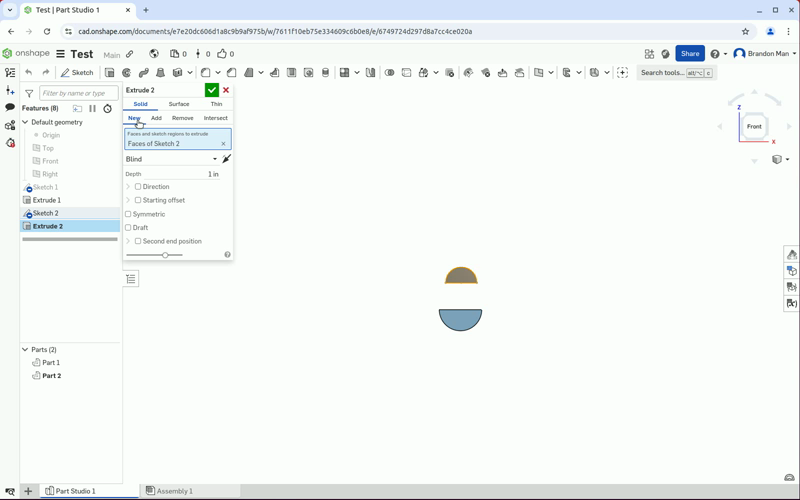
click(137, 120)
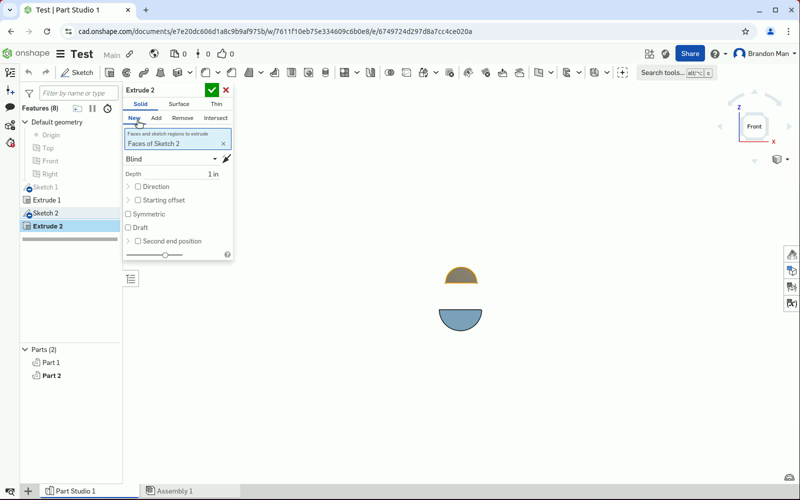
key(tab, 4)
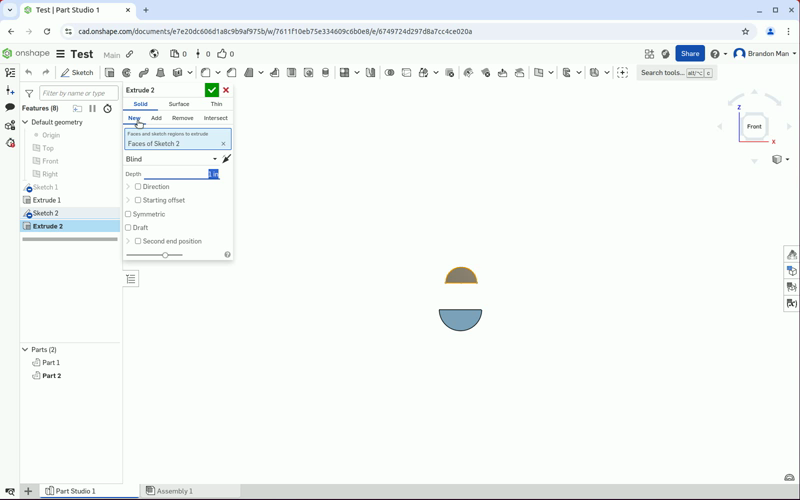
text(23.108)
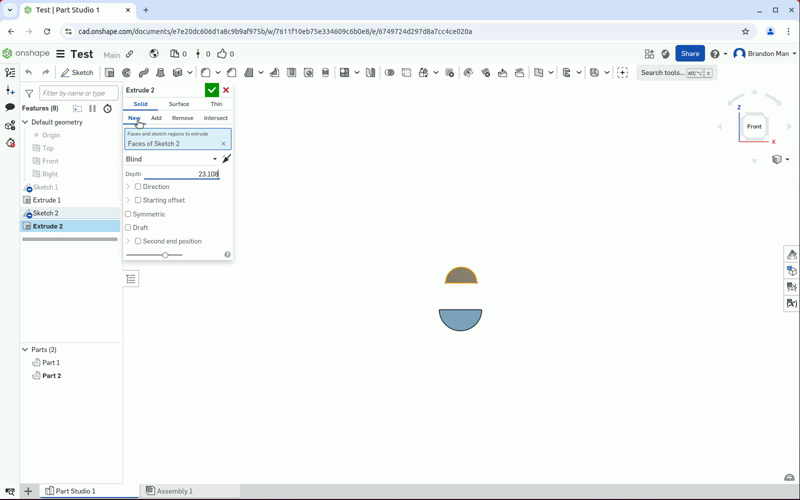
key(enter)
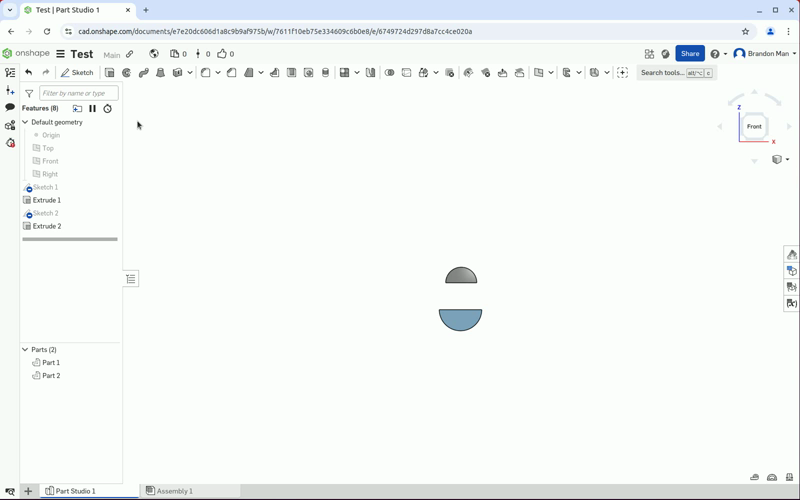
key(shift+h)
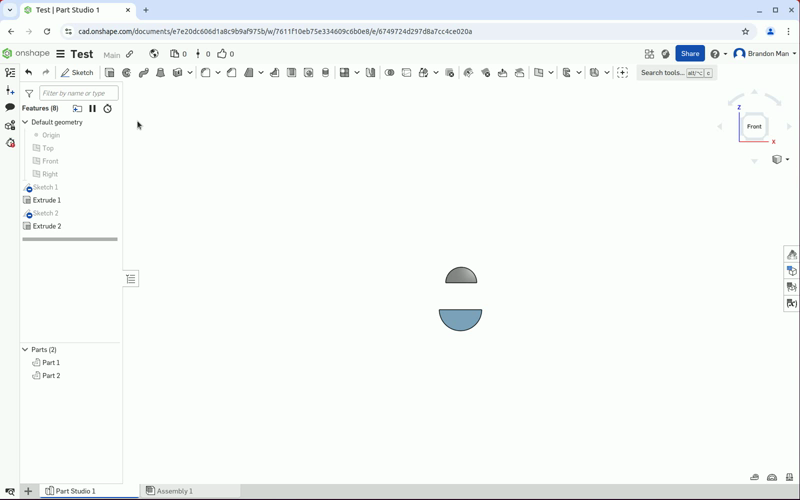
key(shift+h)
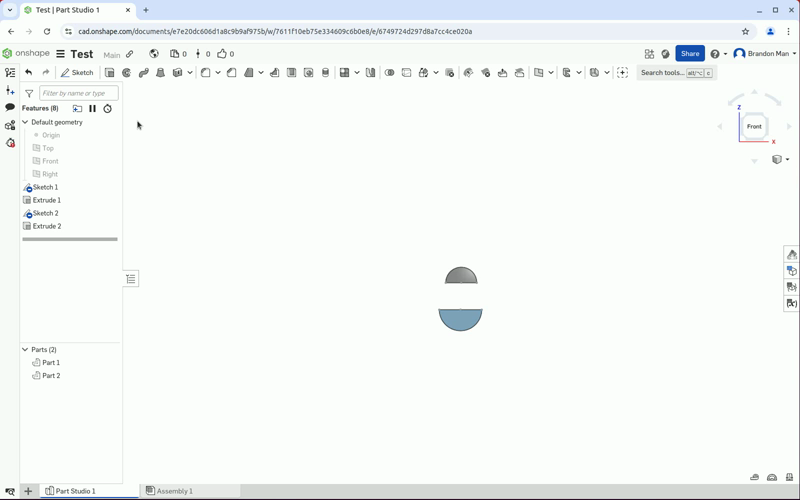
key(shift+7)
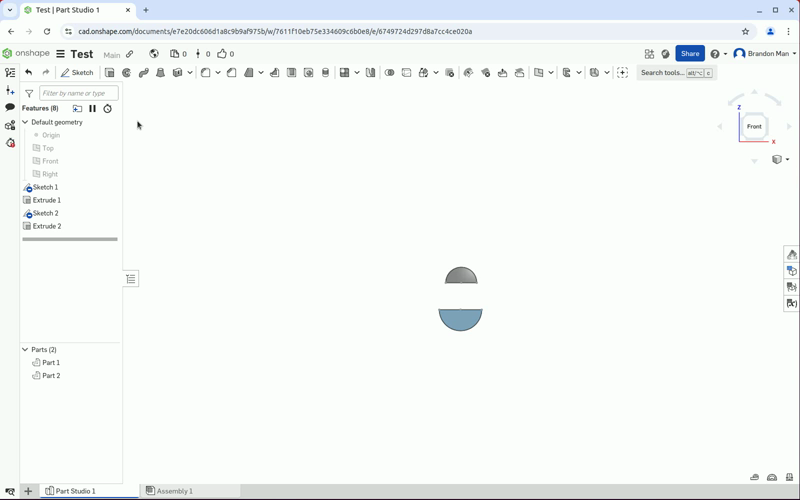
key(left, 2)
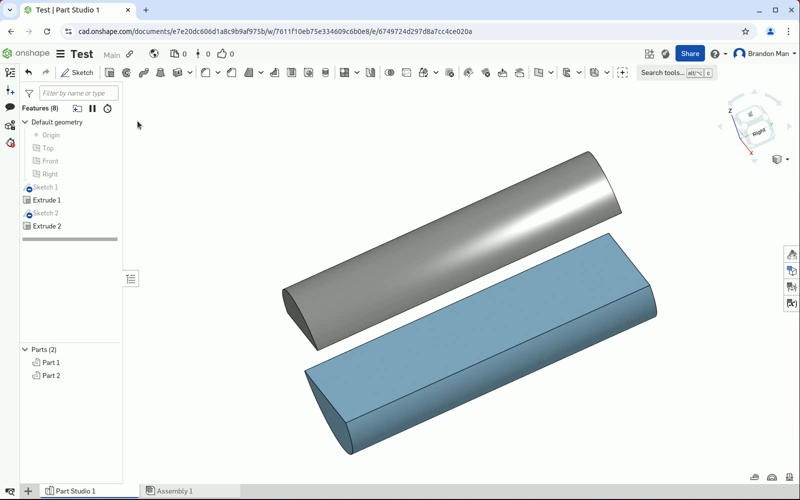
key(down, 2)
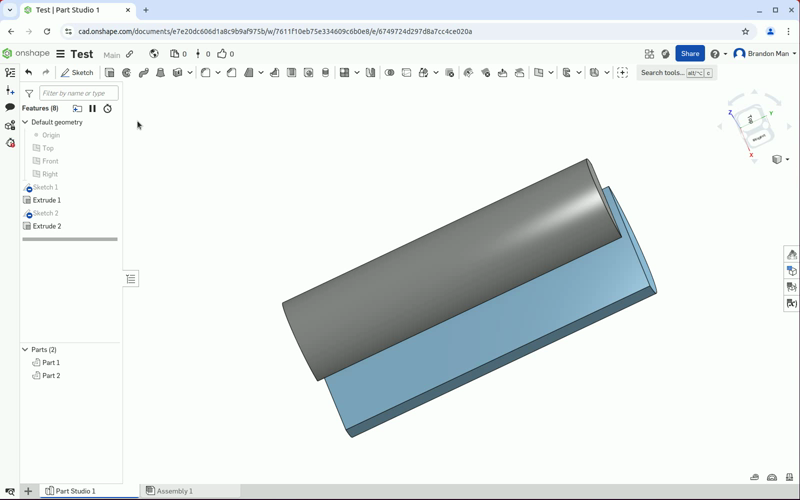
key(up, 2)
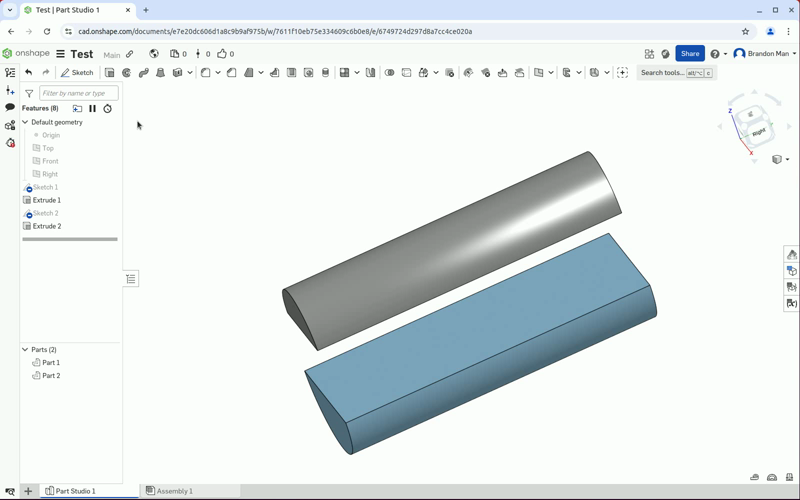
key(right, 2)
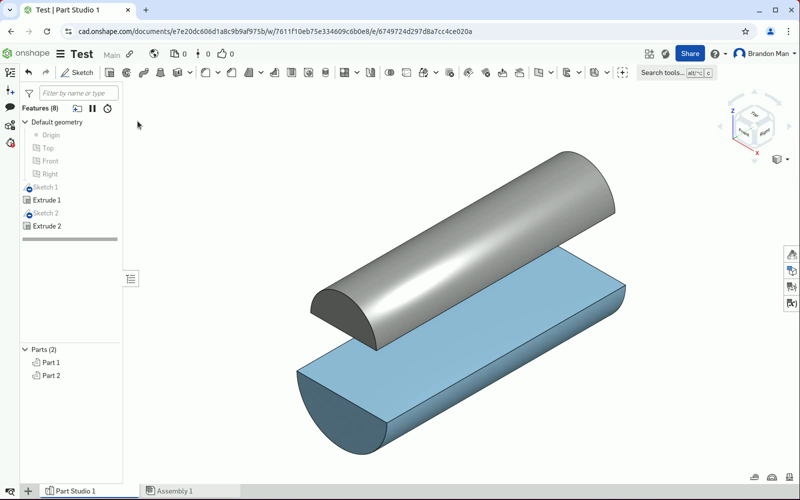
mouse_move(73, 189)
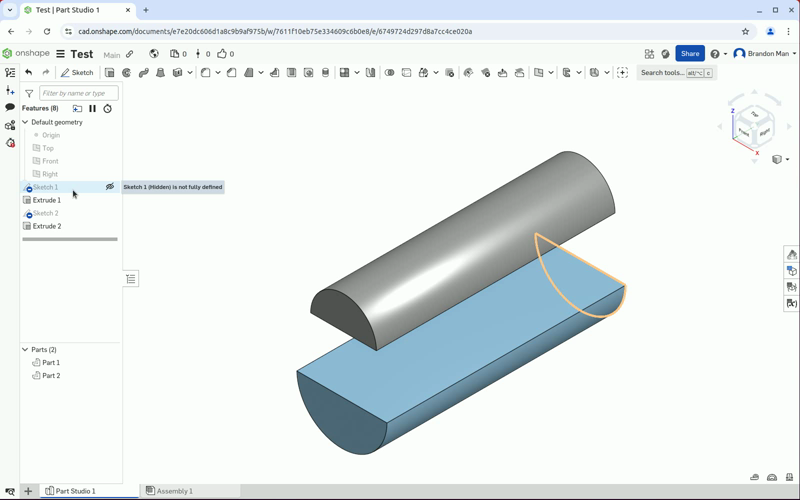
click(73, 189)